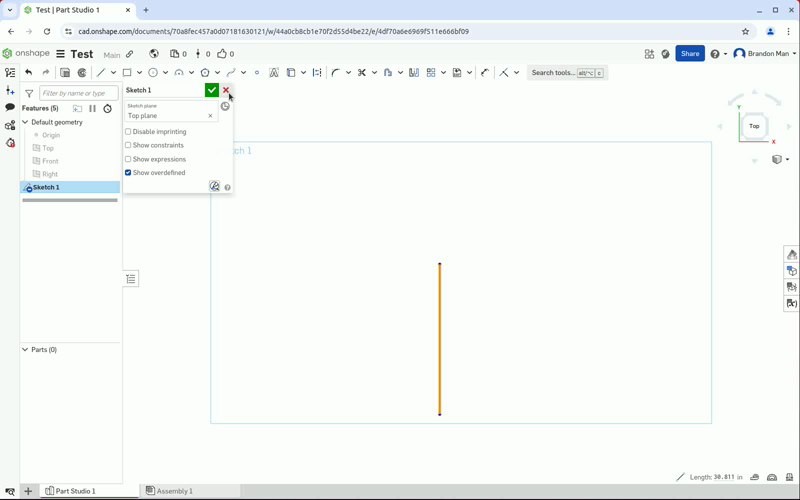
key(shift+h)
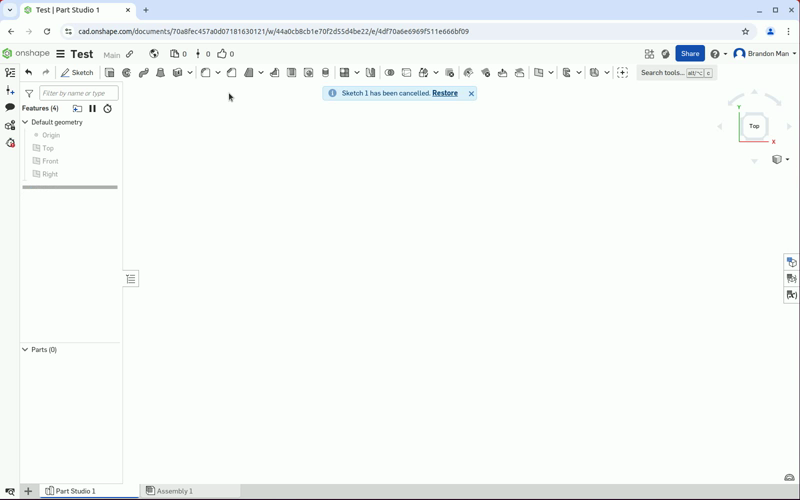
mouse_move(73, 352)
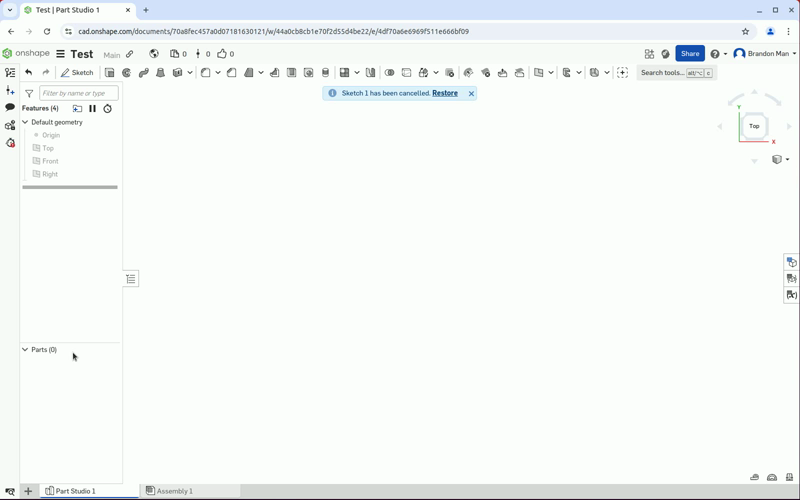
key(y)
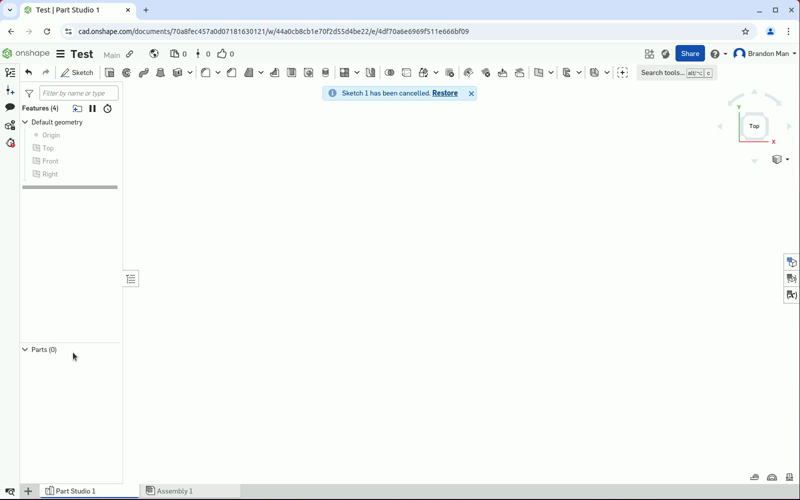
key(shift+p)
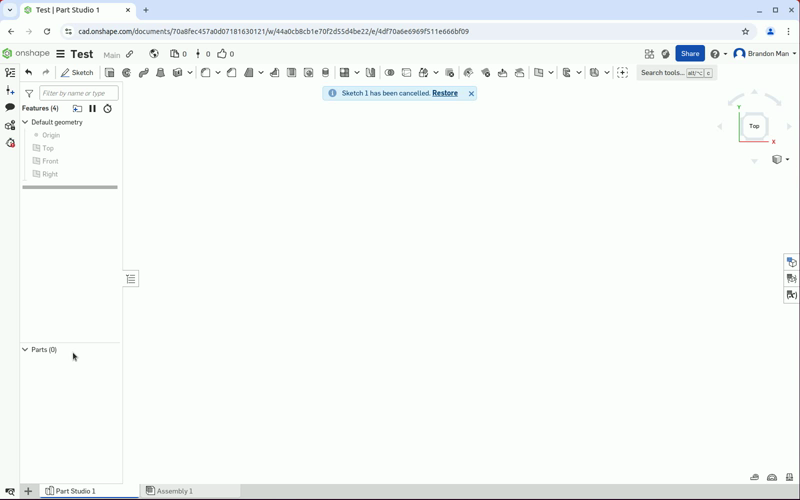
key(space)
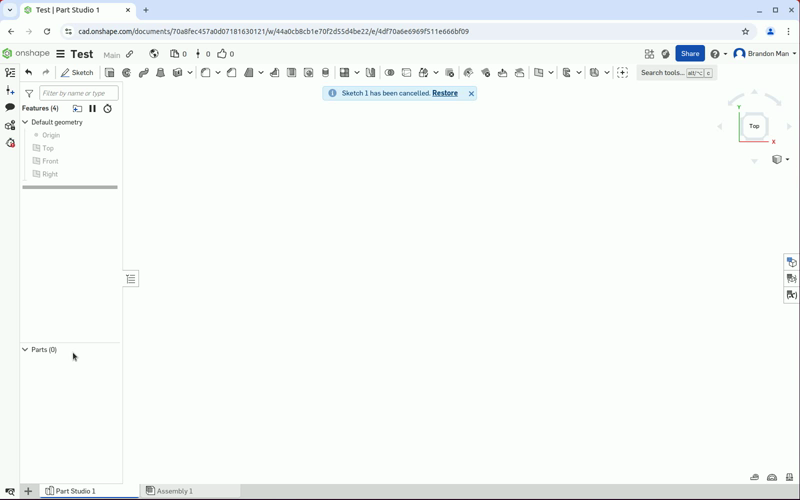
key_down(shift)
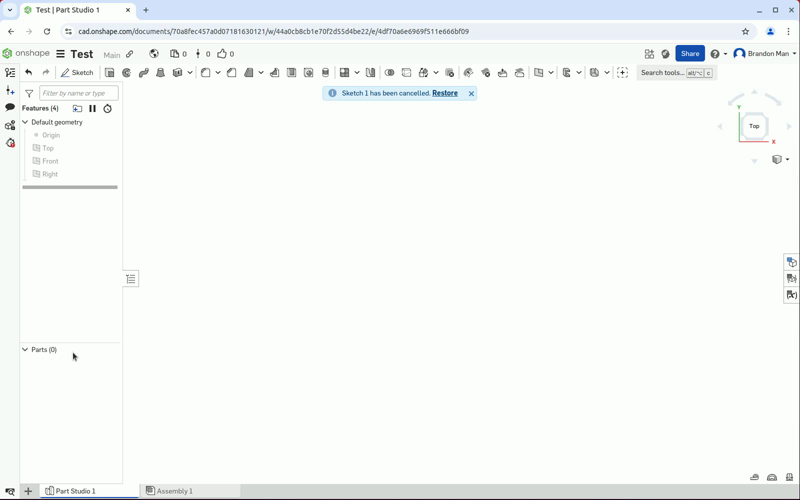
key(up)
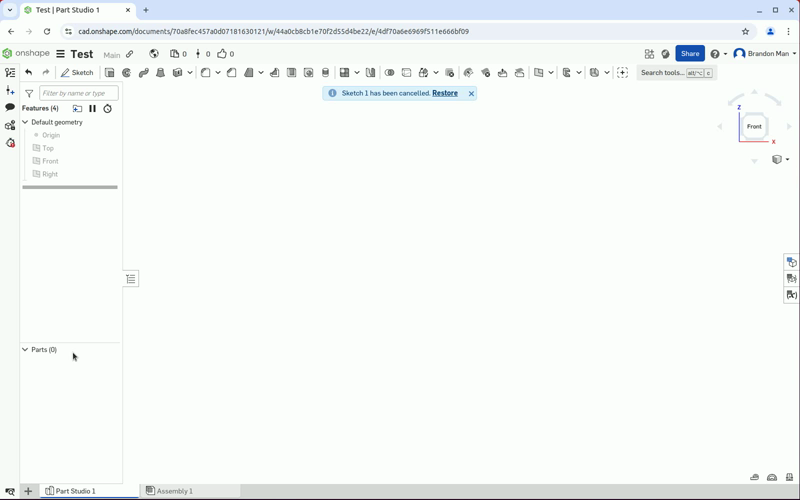
key_up(shift)
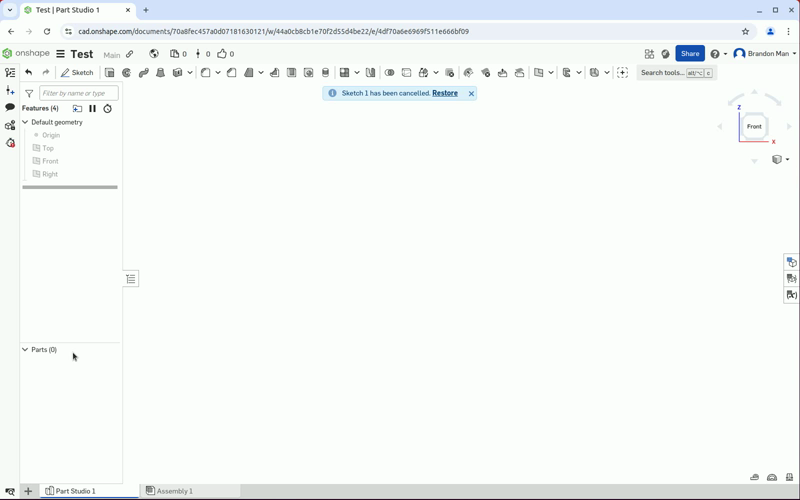
mouse_move(73, 352)
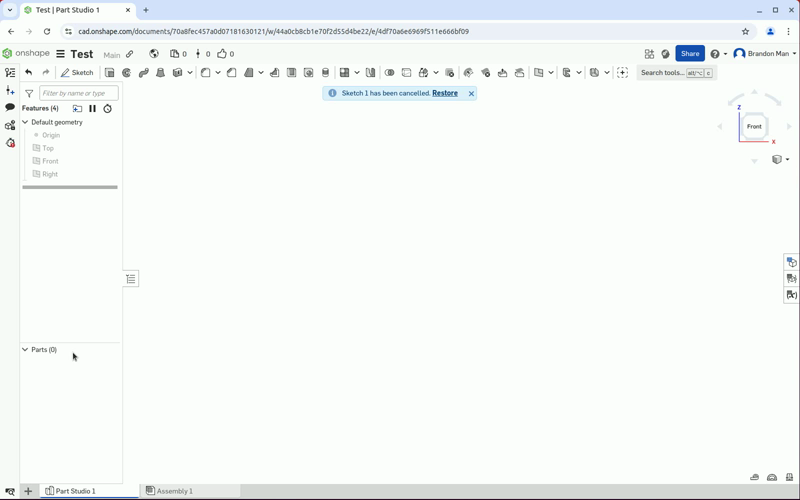
key(shift+y)
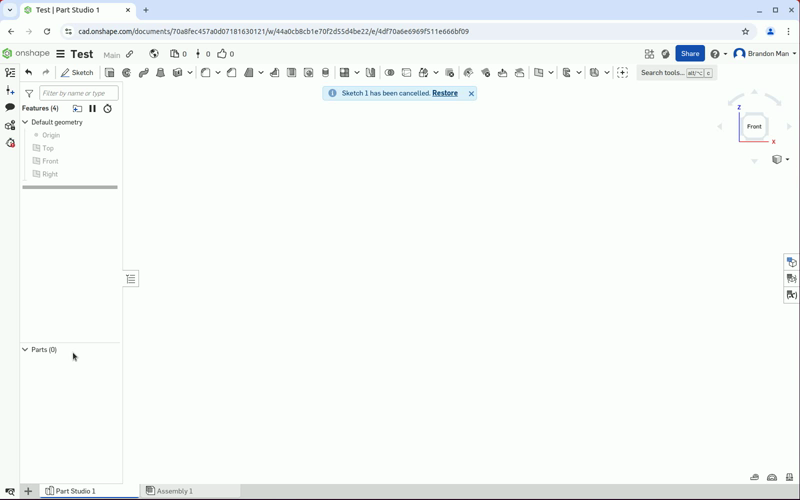
key(shift+s)
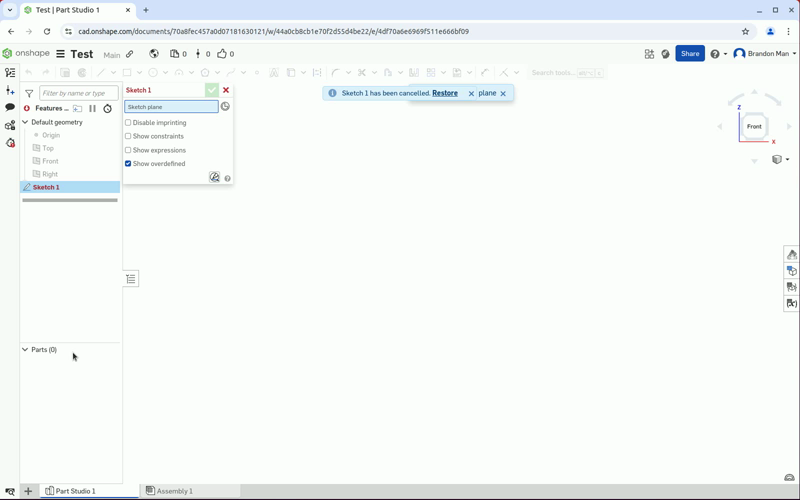
mouse_move(73, 163)
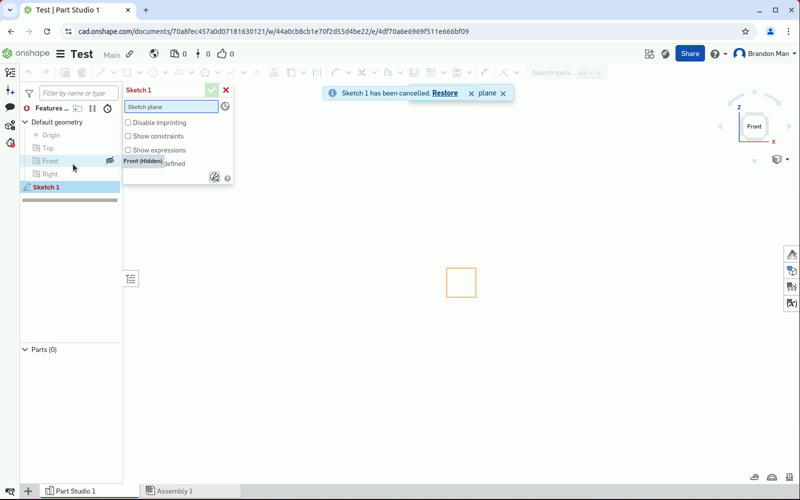
click(73, 163)
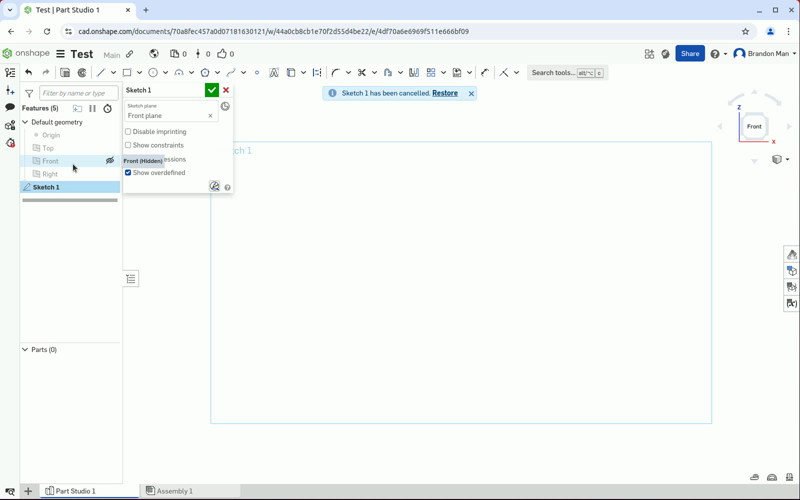
mouse_move(73, 352)
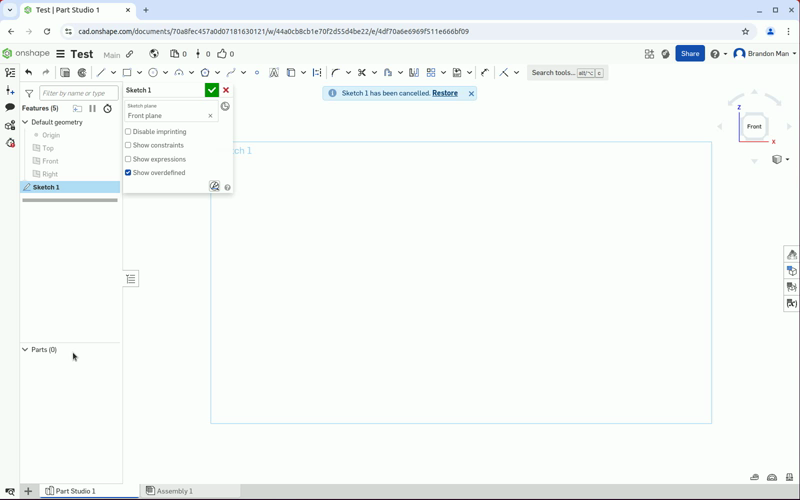
key(y)
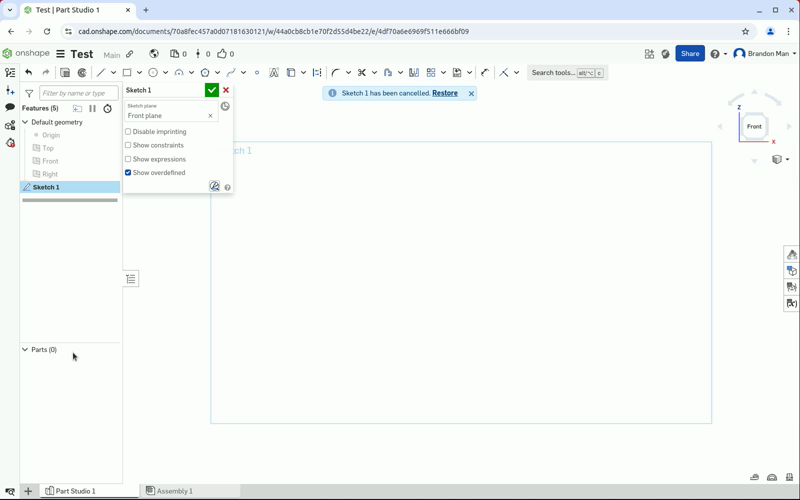
key(l)
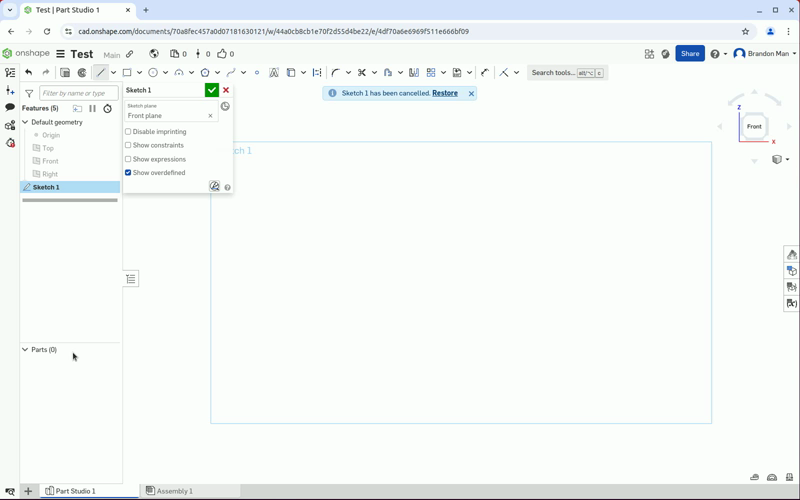
key_down(shift)
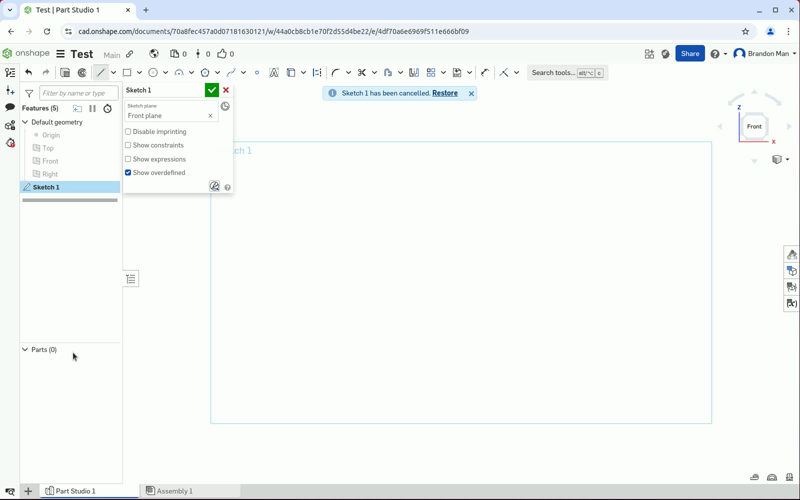
mouse_move(419, 318)
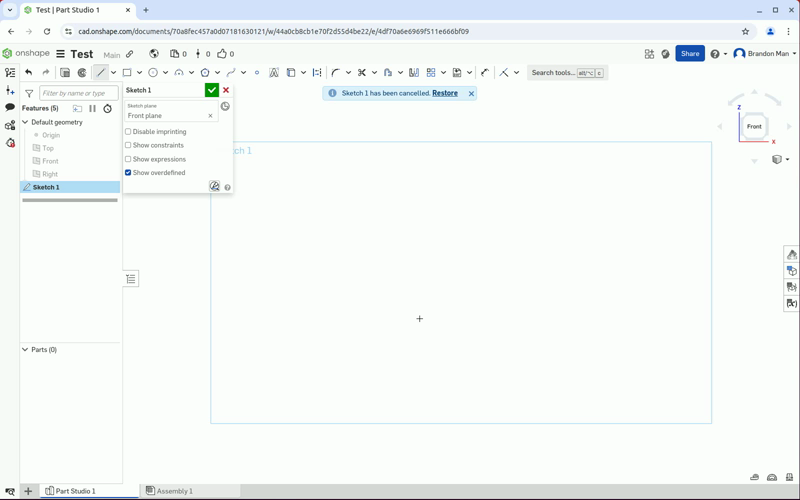
click(419, 318)
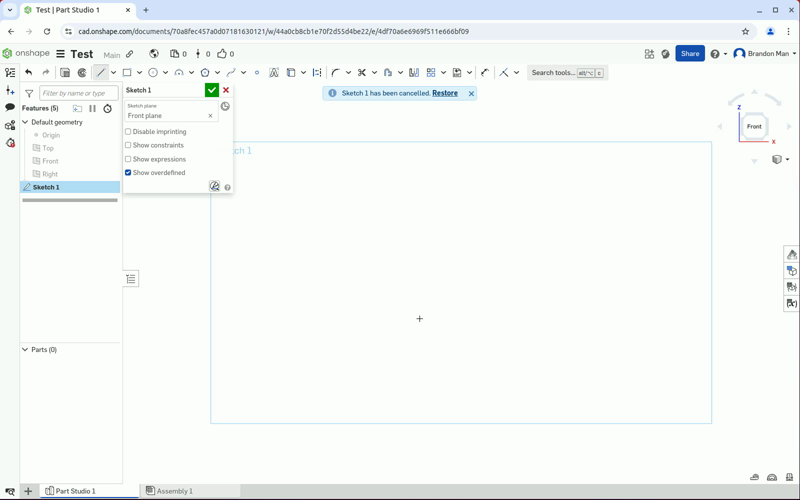
key_up(shift)
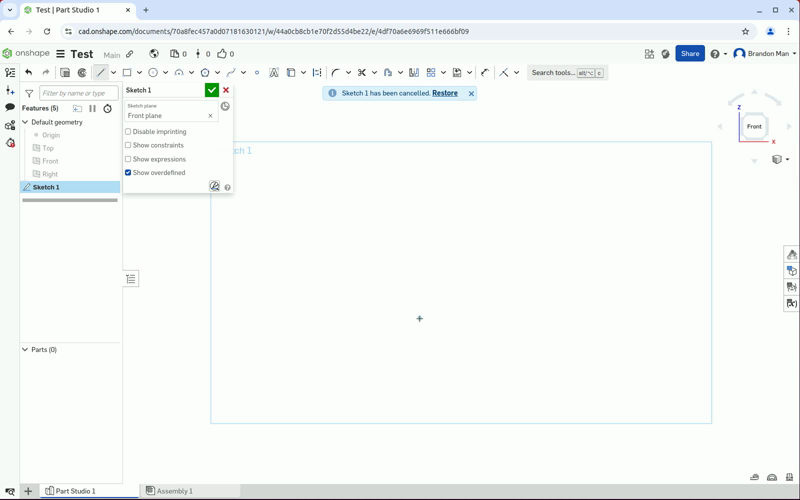
key_down(shift)
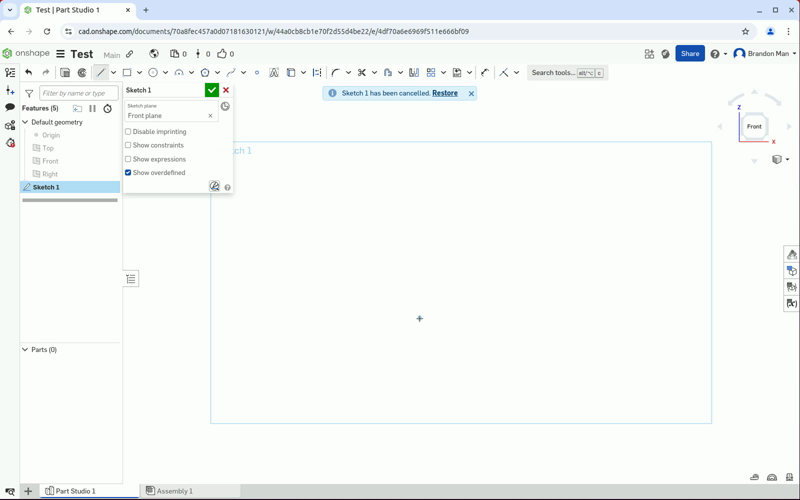
mouse_move(449, 318)
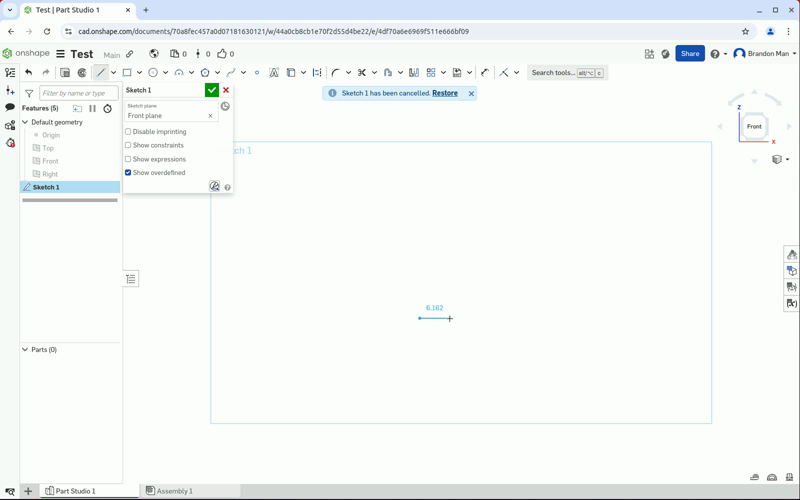
mouse_move(426, 324)
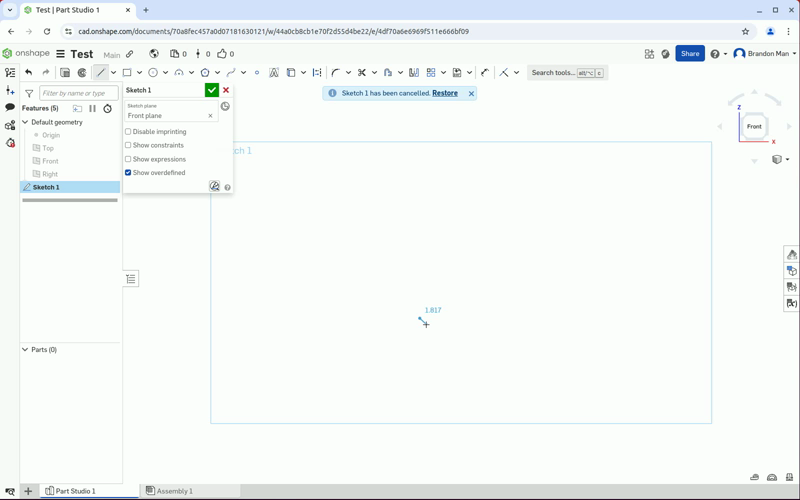
click(426, 324)
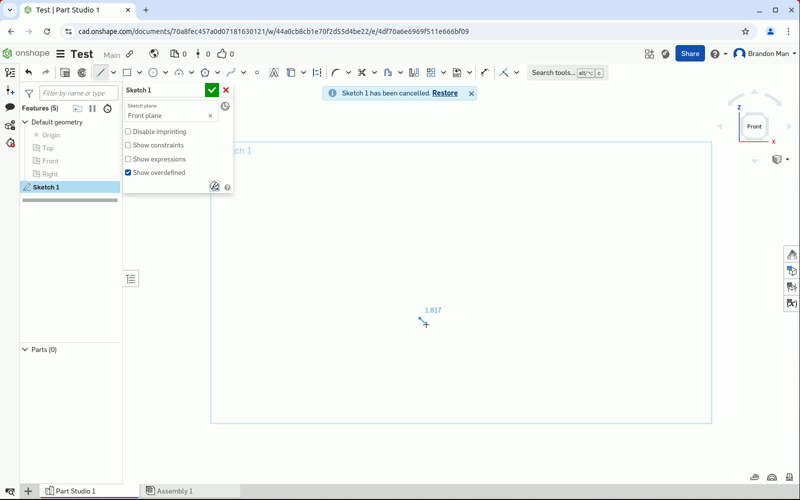
key_up(shift)
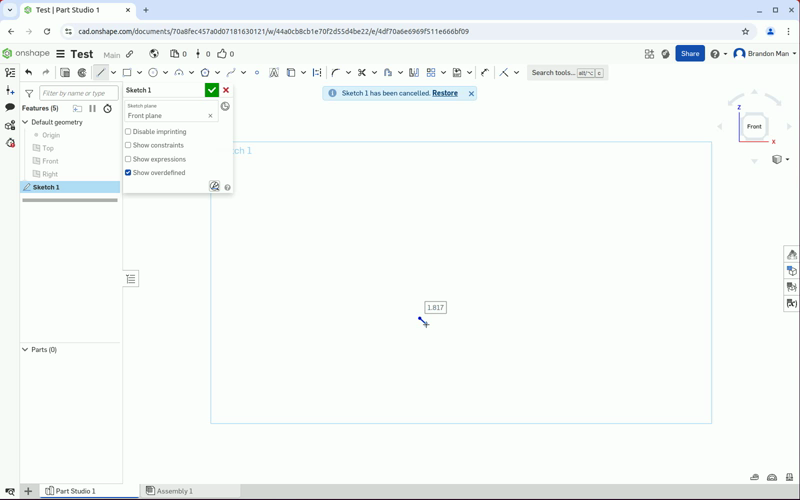
key_down(shift)
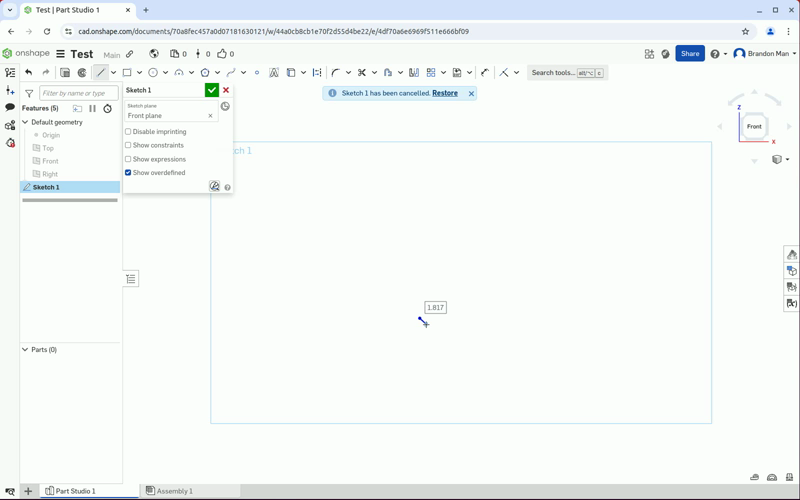
mouse_move(471, 277)
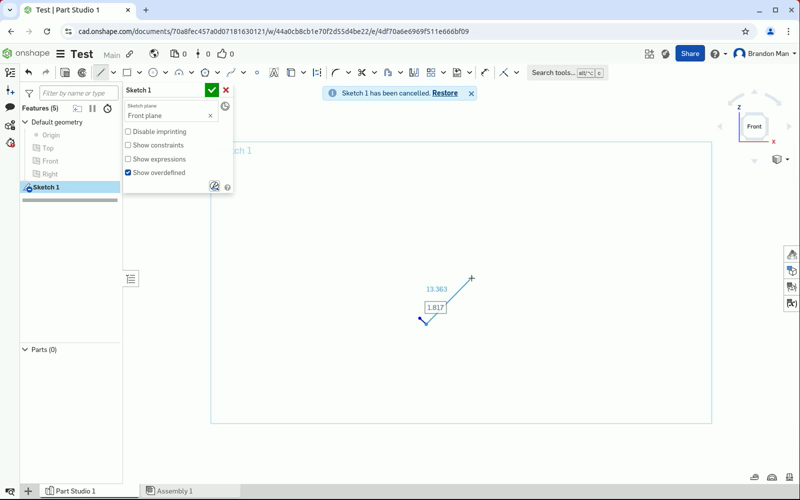
click(471, 277)
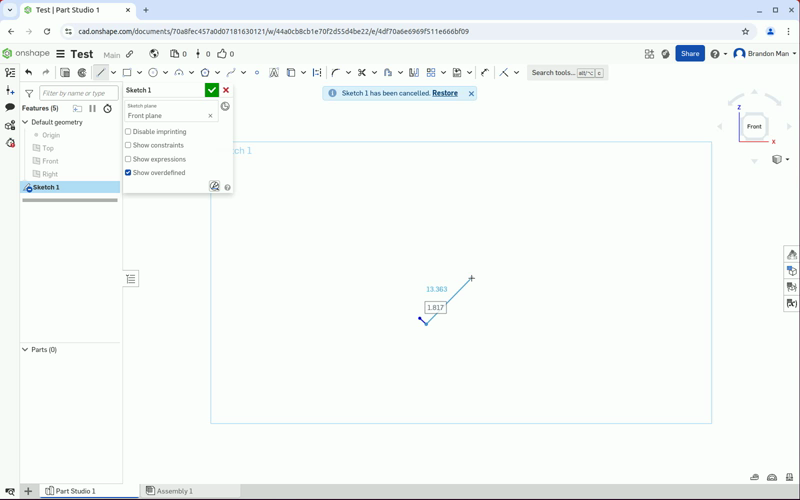
key_up(shift)
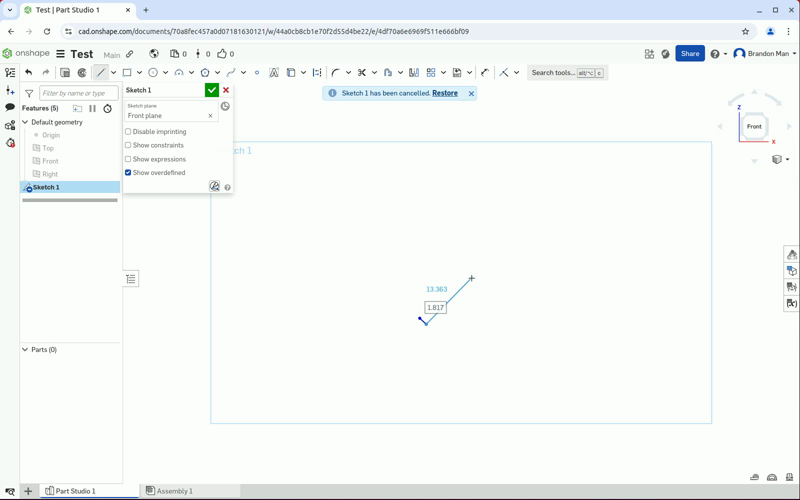
key_down(shift)
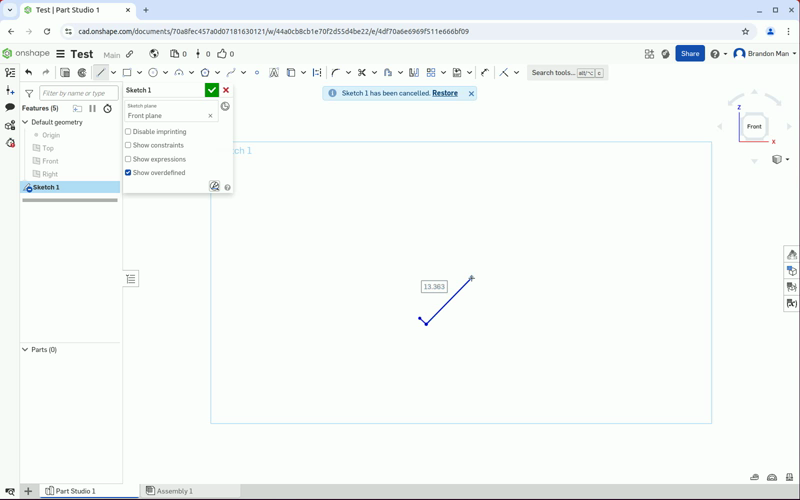
mouse_move(501, 277)
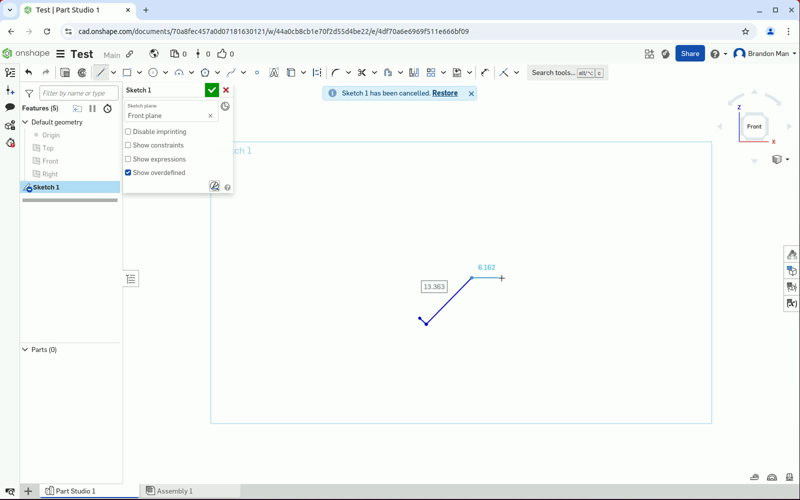
mouse_move(465, 271)
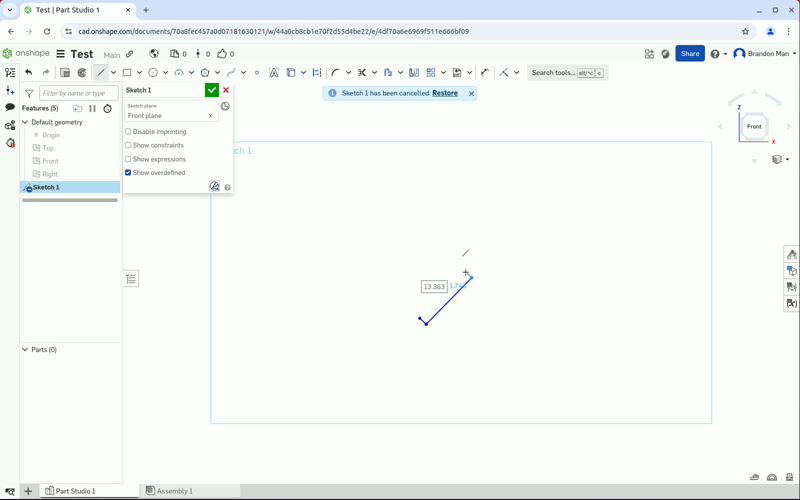
click(465, 271)
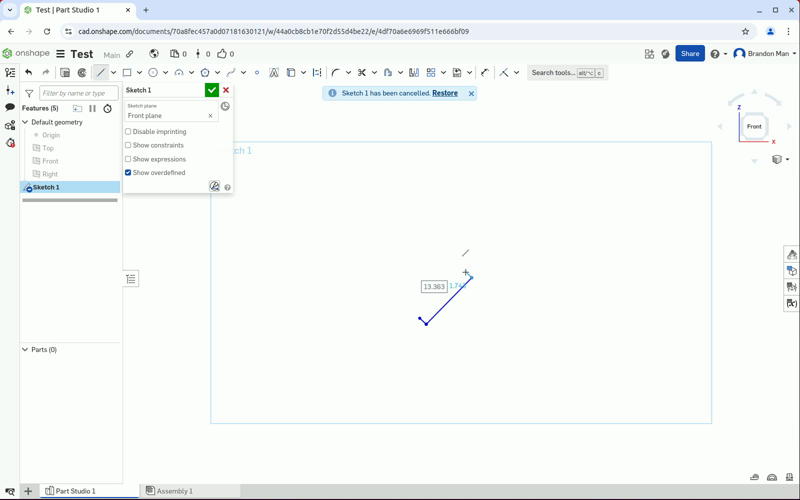
key_up(shift)
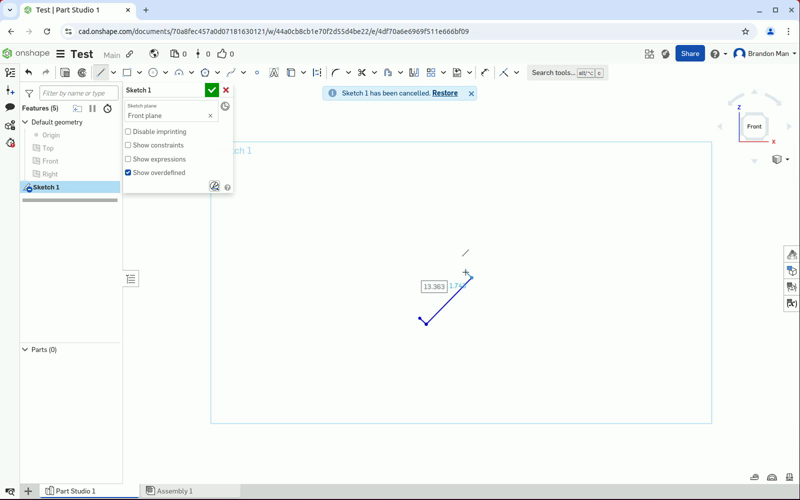
key_down(shift)
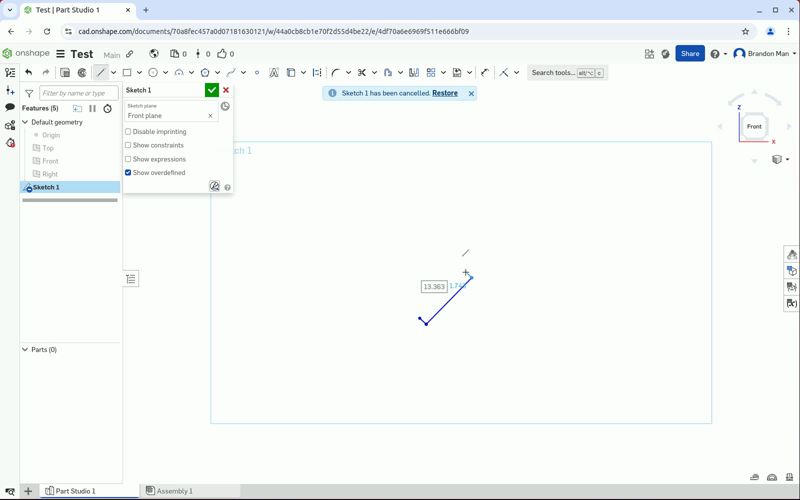
mouse_move(419, 318)
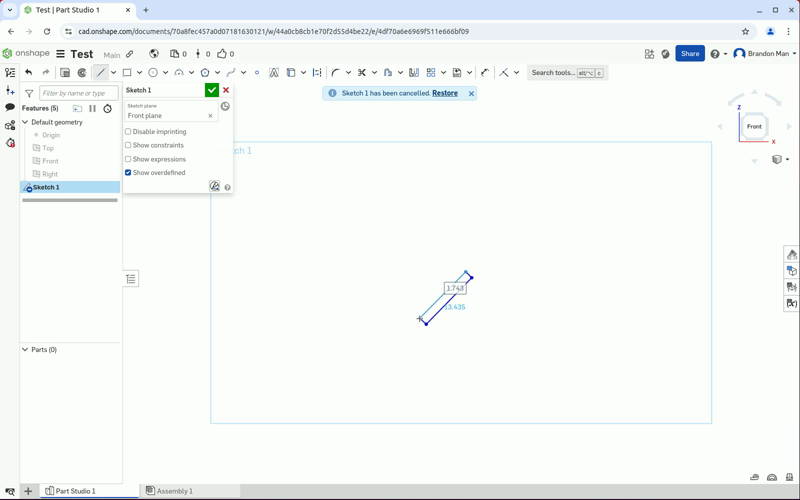
key_up(shift)
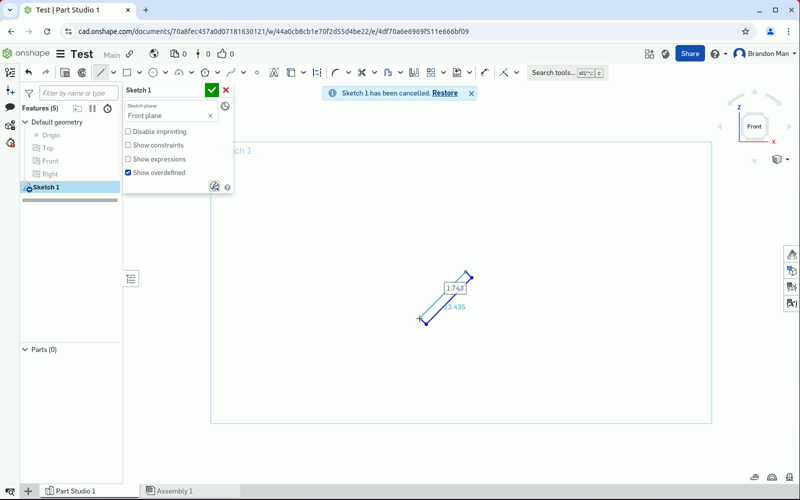
click(419, 318)
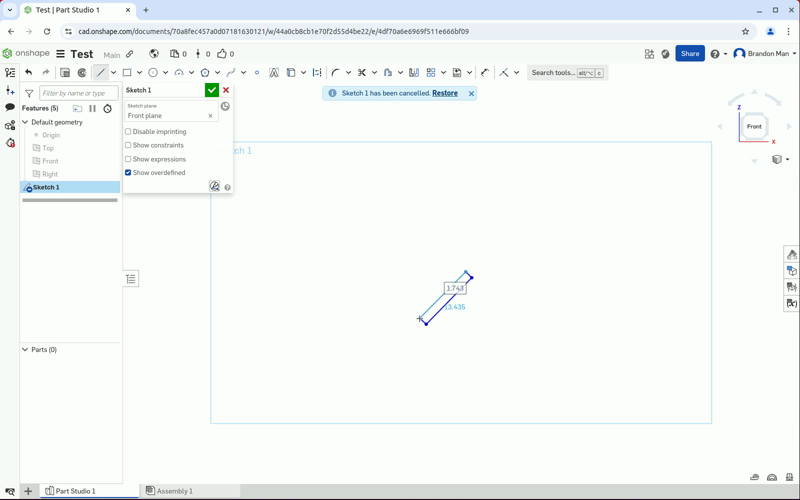
key(esc)
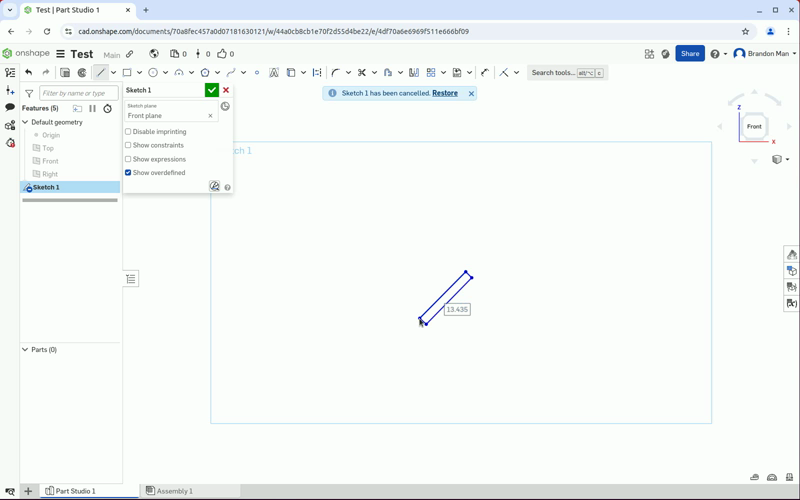
mouse_move(462, 284)
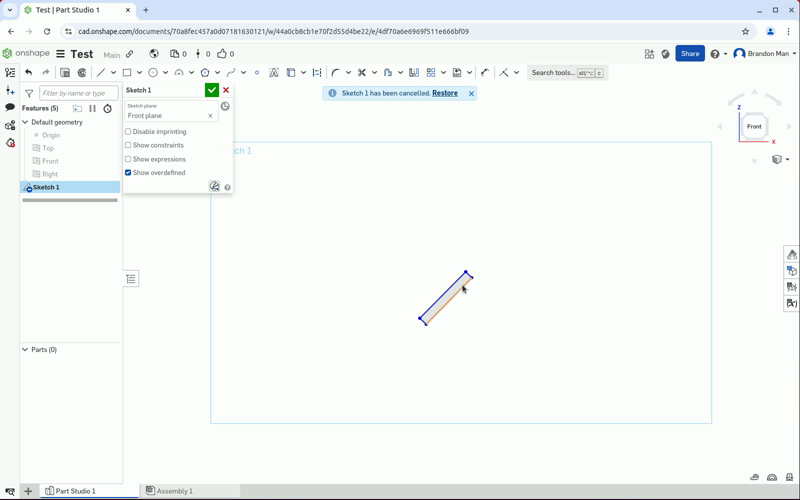
scroll(6)
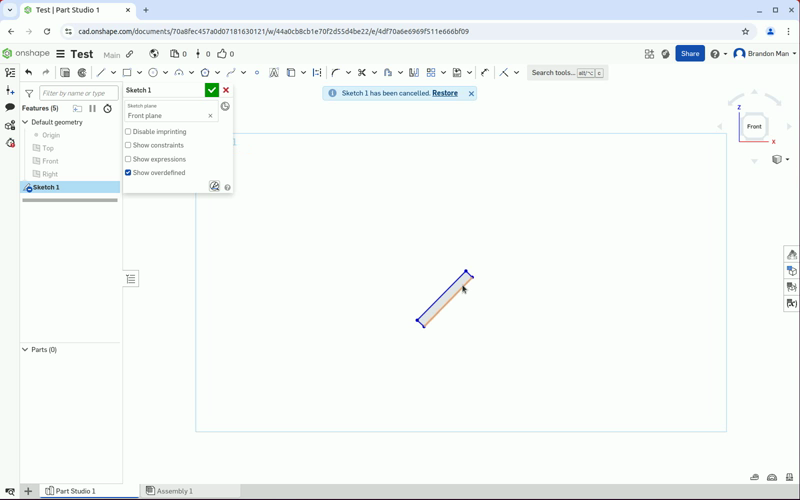
scroll(6)
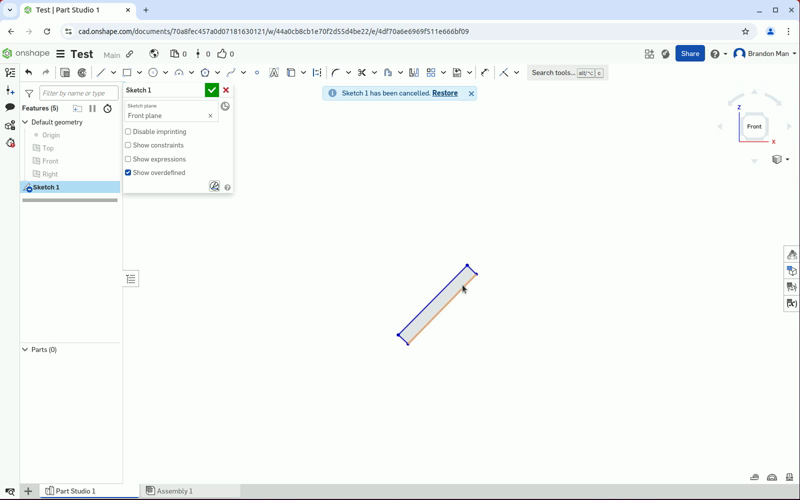
scroll(6)
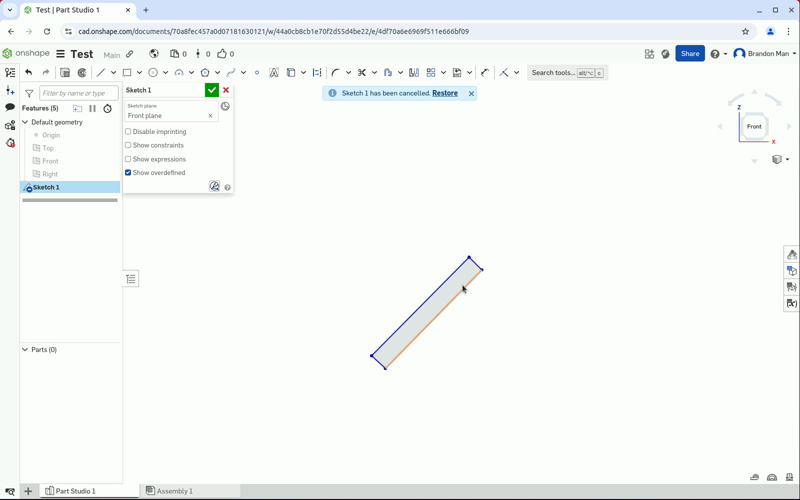
scroll(6)
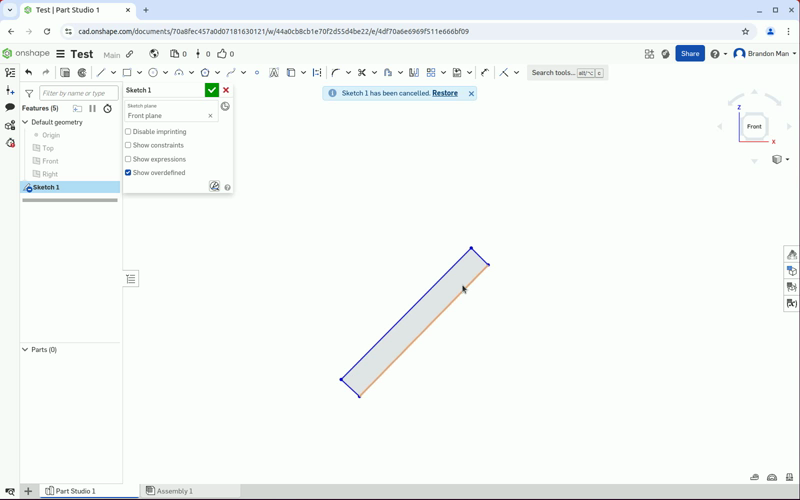
scroll(6)
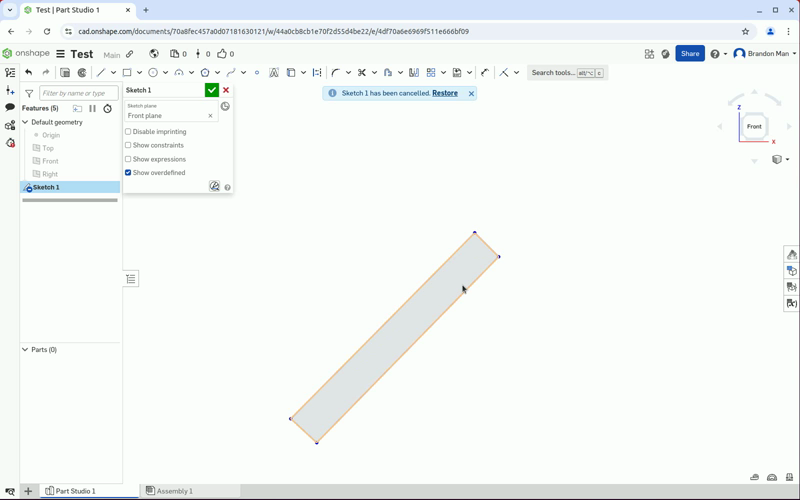
scroll(6)
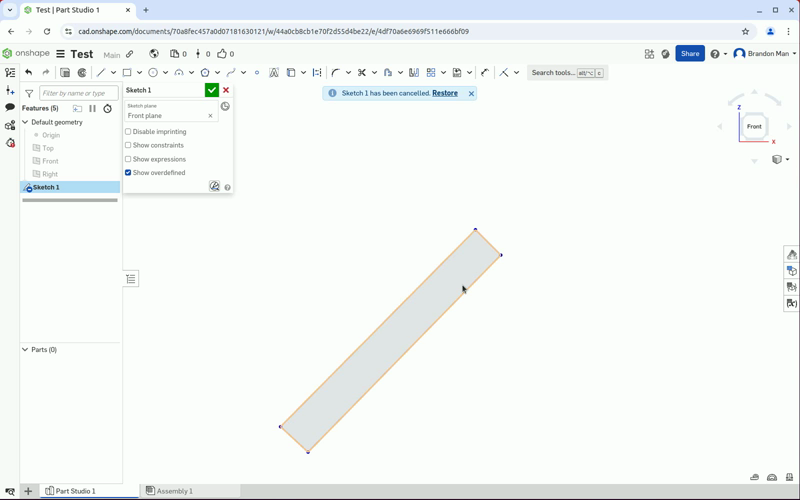
scroll(6)
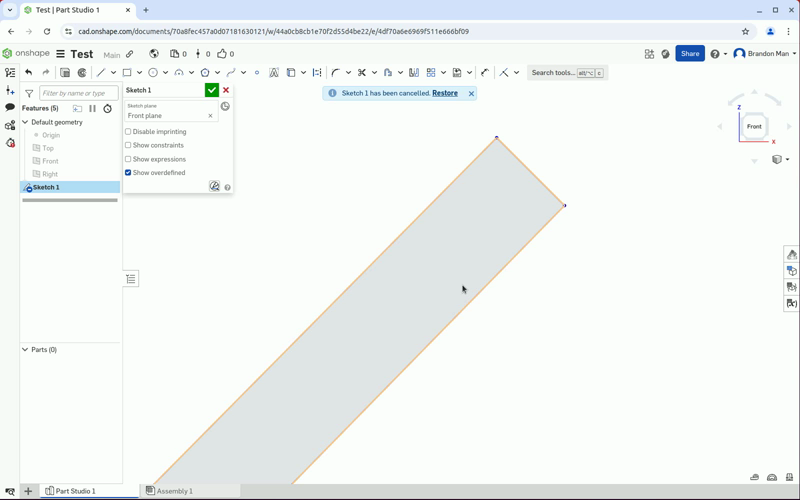
click(462, 284)
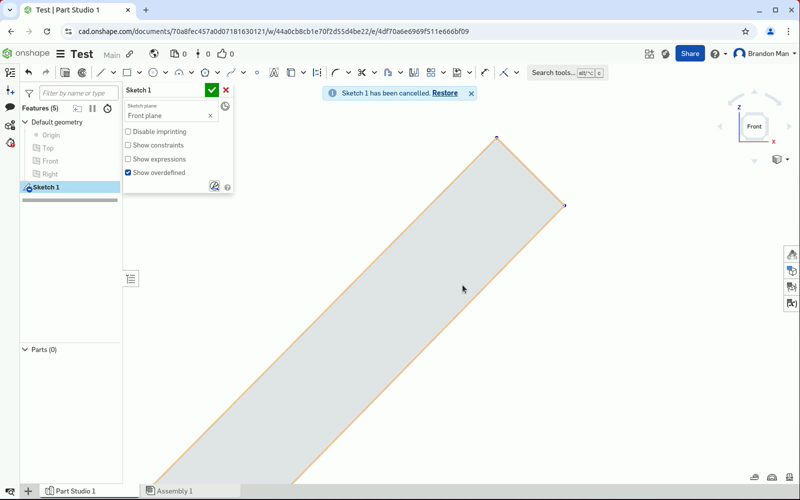
scroll(-6)
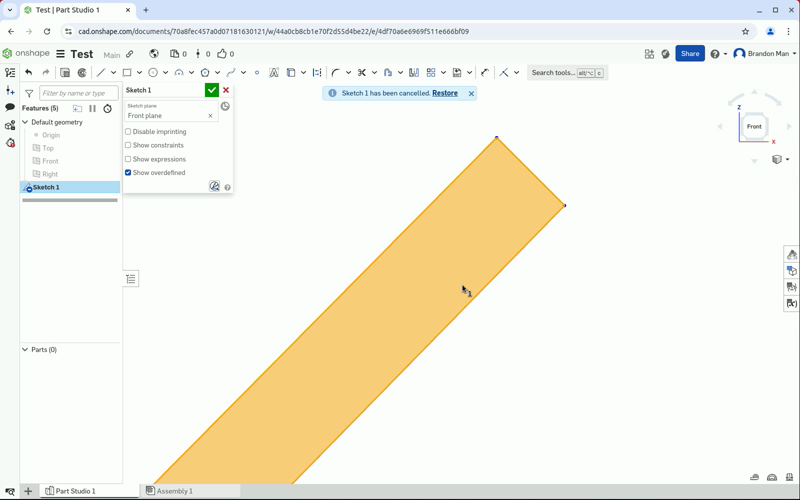
scroll(-6)
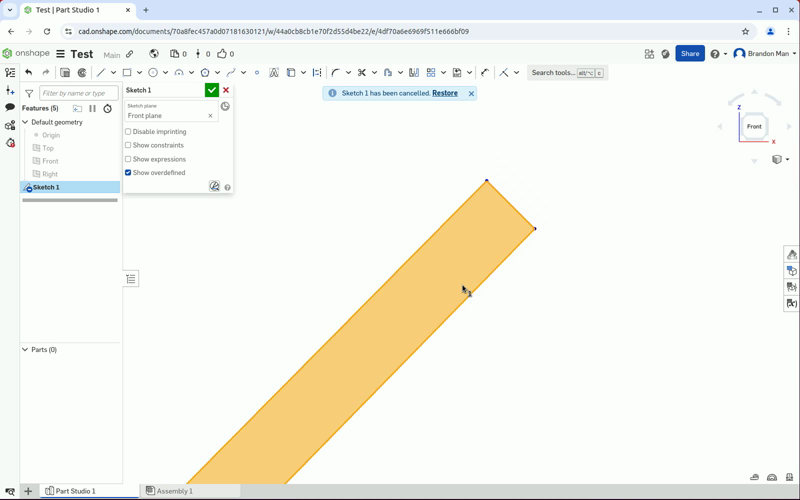
scroll(-6)
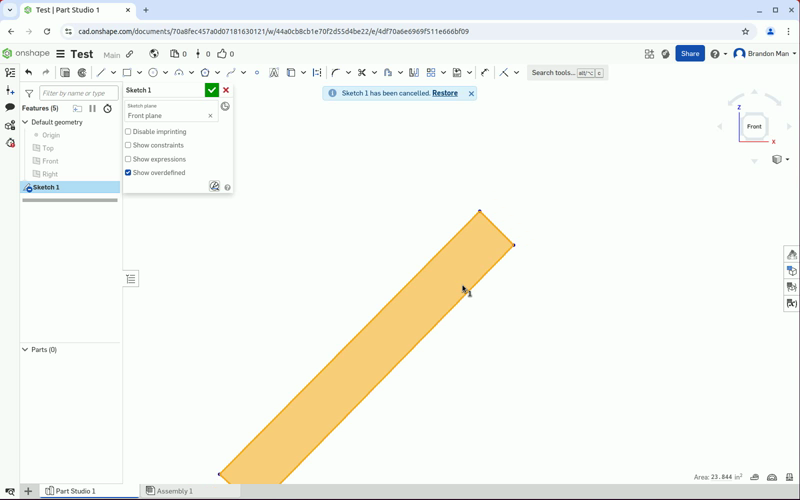
scroll(-6)
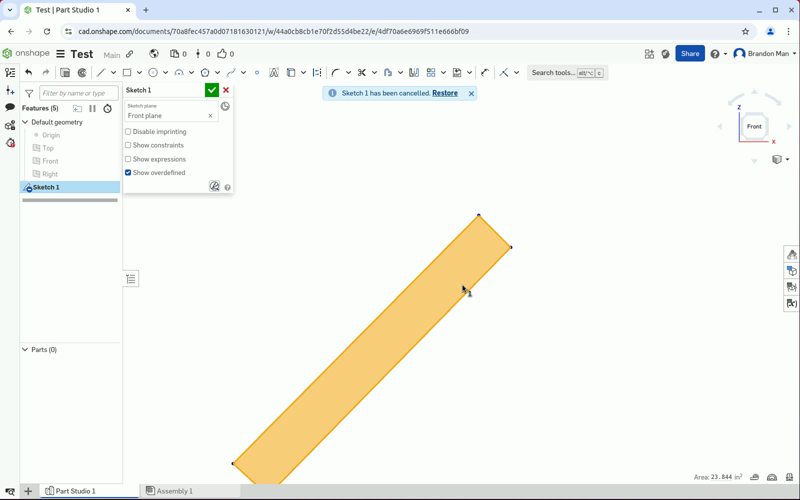
scroll(-6)
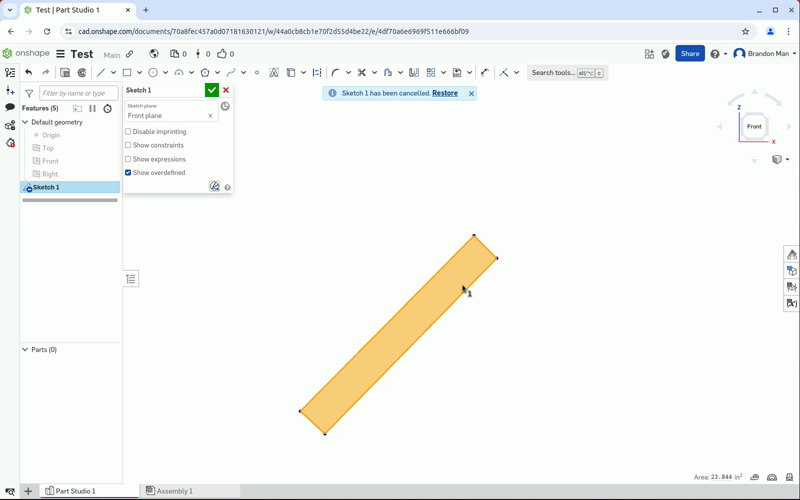
scroll(-6)
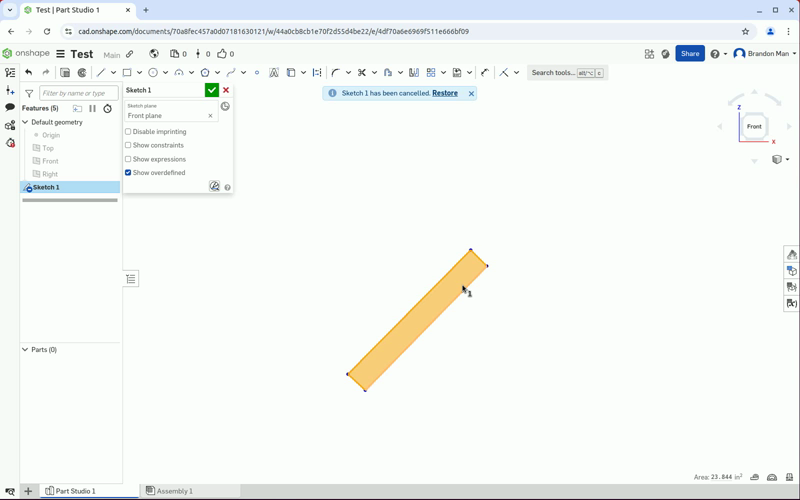
scroll(-6)
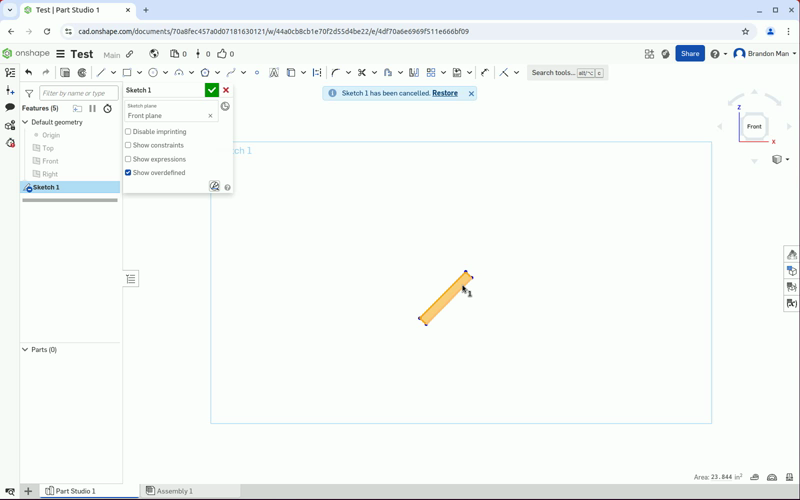
mouse_move(73, 352)
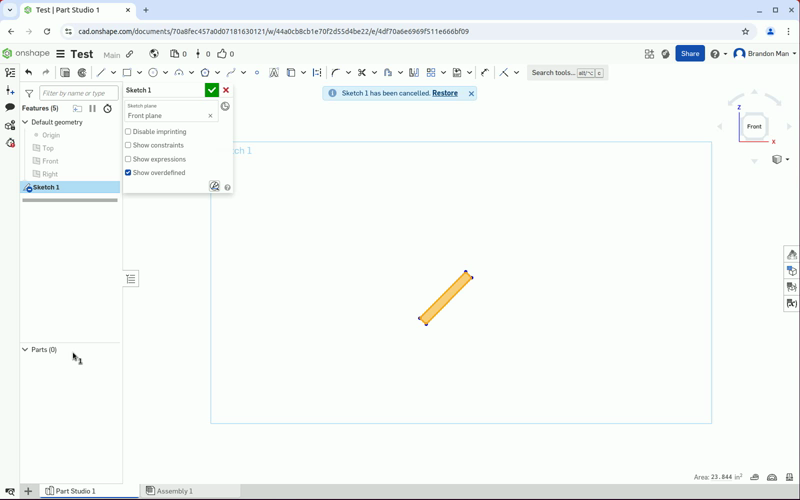
key(shift+y)
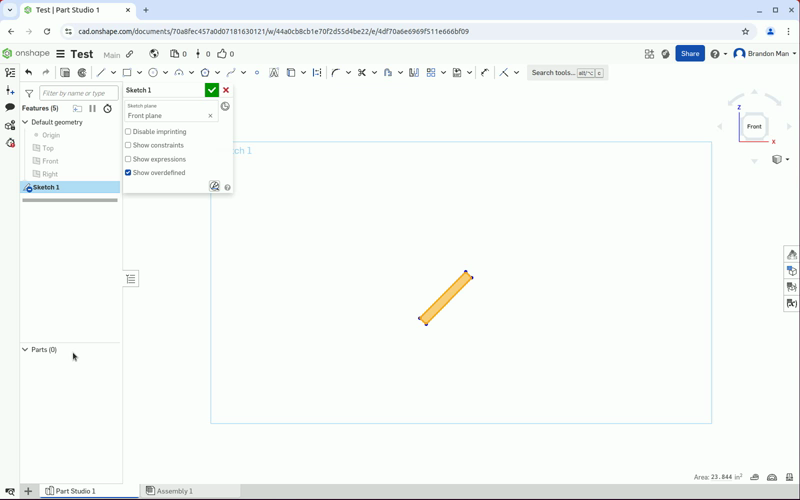
key(shift+e)
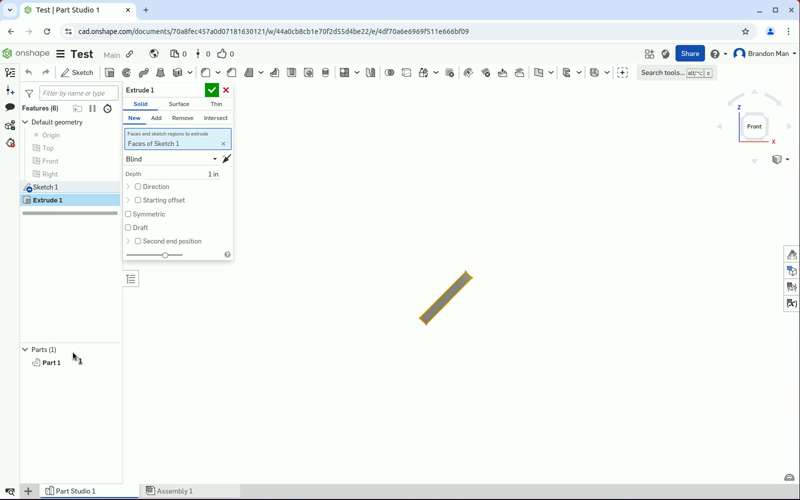
mouse_move(143, 106)
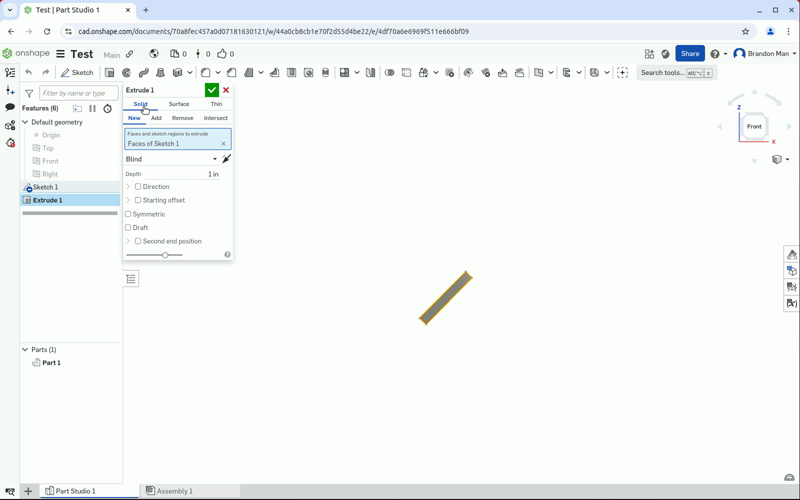
click(143, 106)
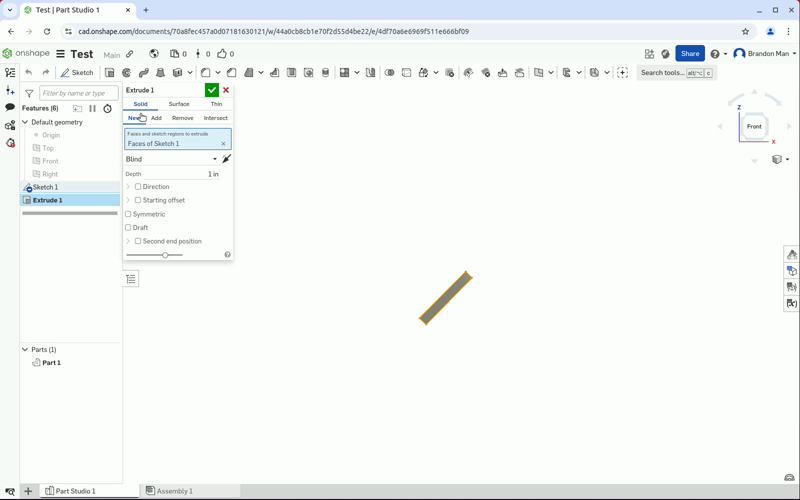
mouse_move(137, 120)
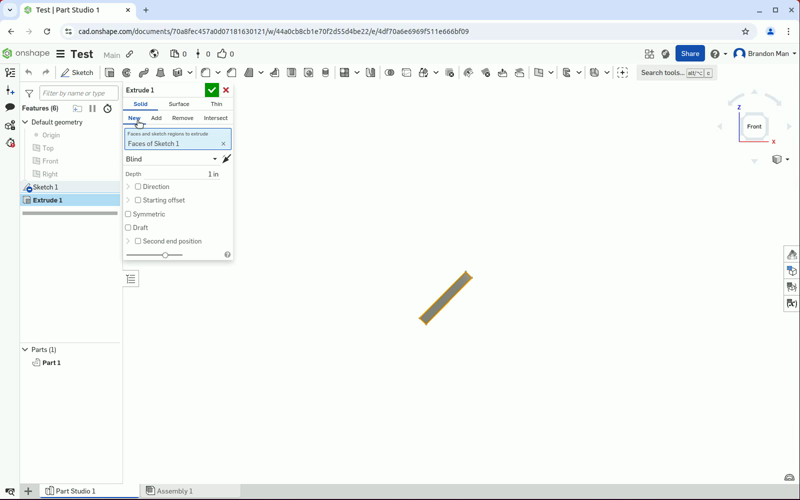
click(137, 120)
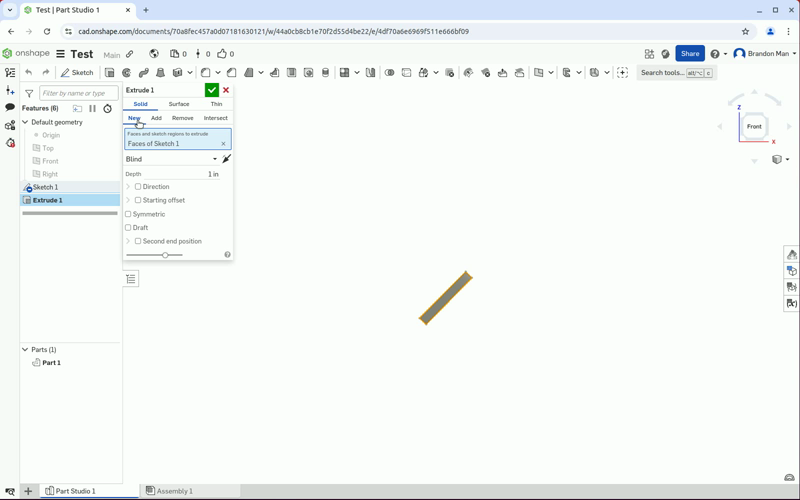
key(tab, 4)
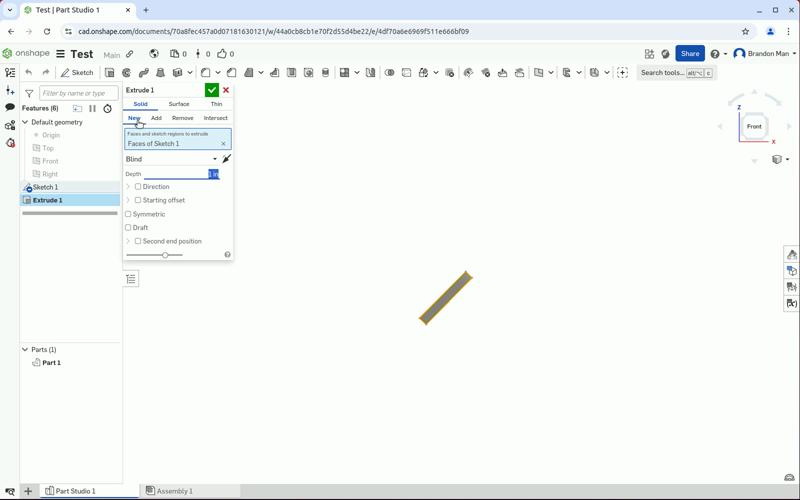
text(23.108)
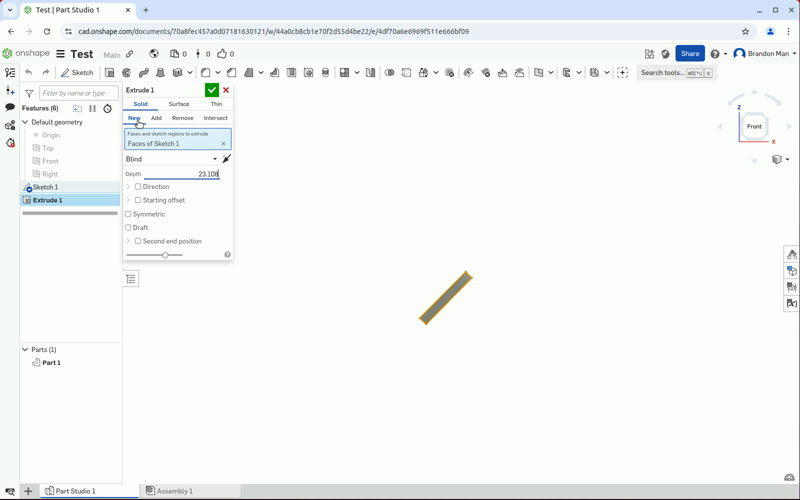
key(enter)
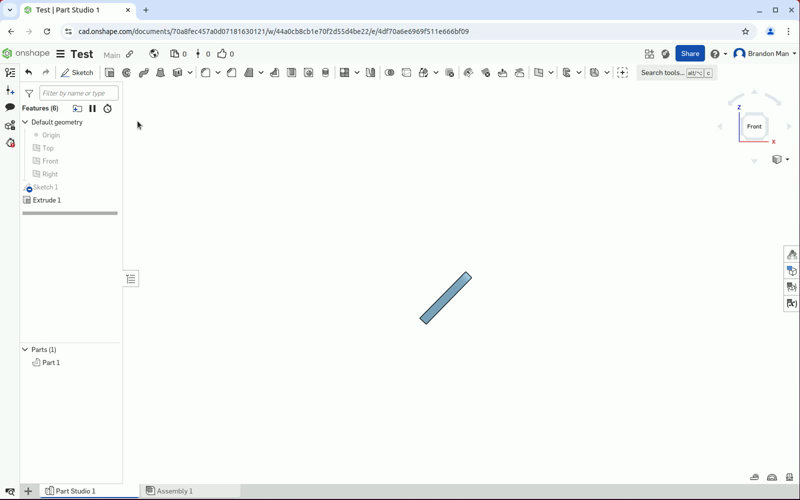
key(shift+h)
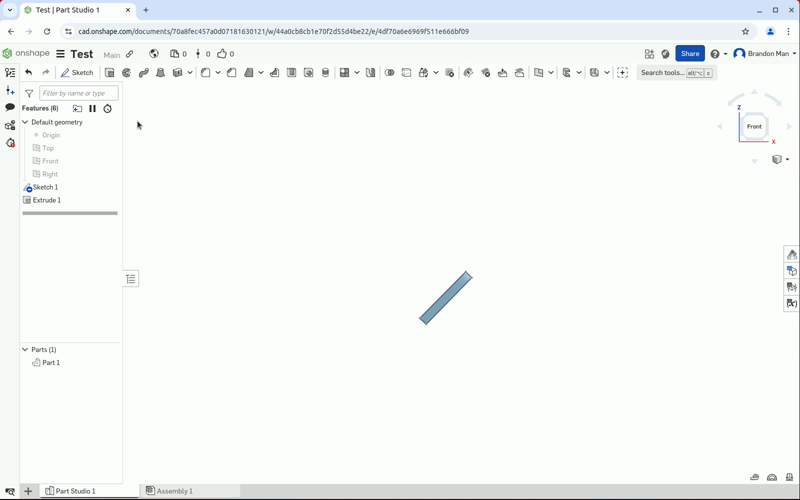
key(shift+h)
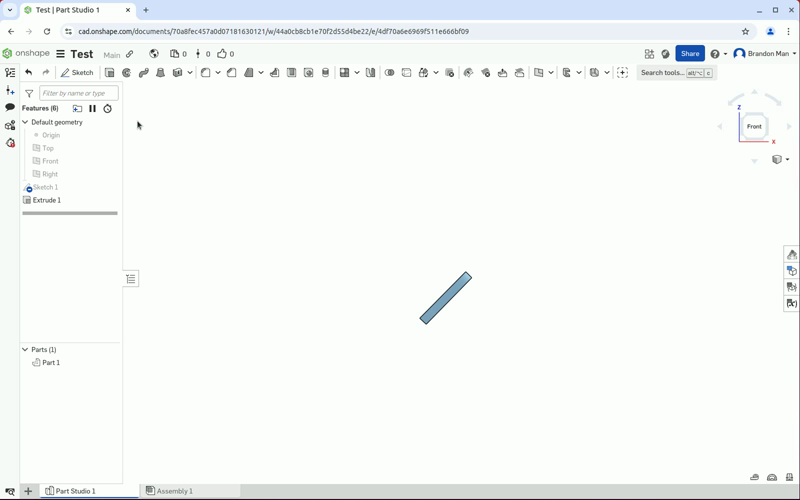
mouse_move(73, 189)
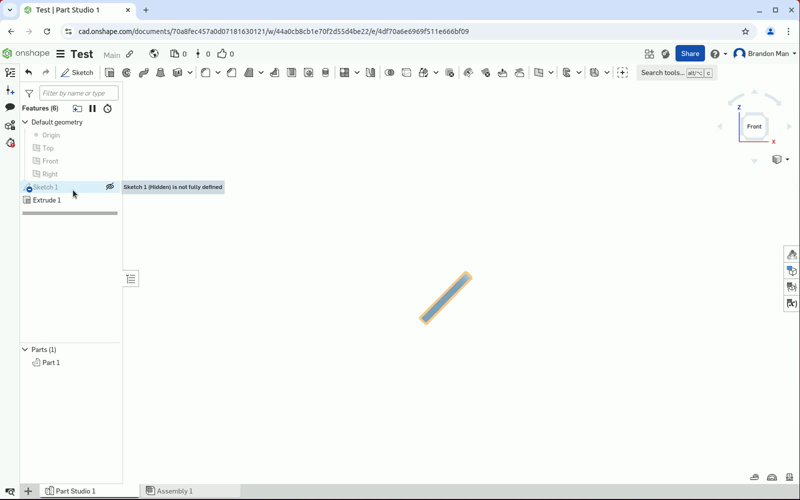
click(73, 189)
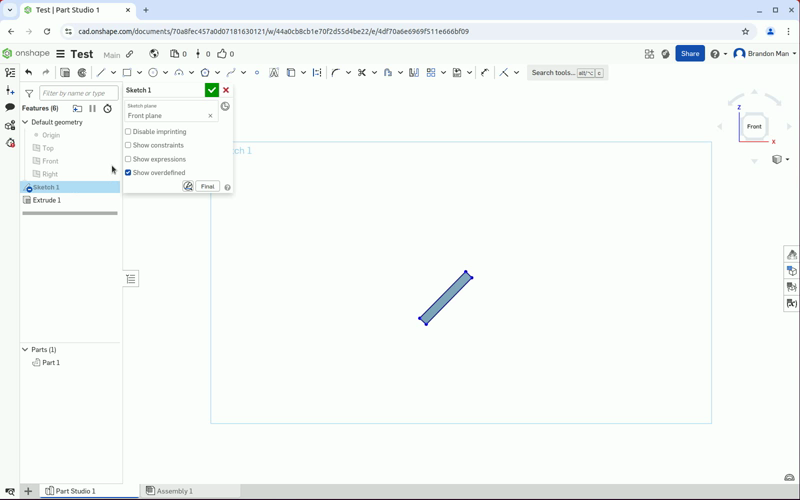
mouse_move(229, 92)
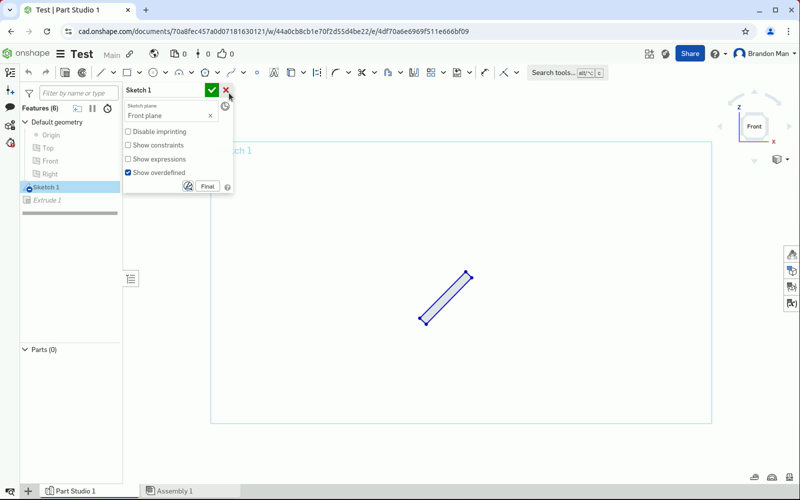
click(229, 92)
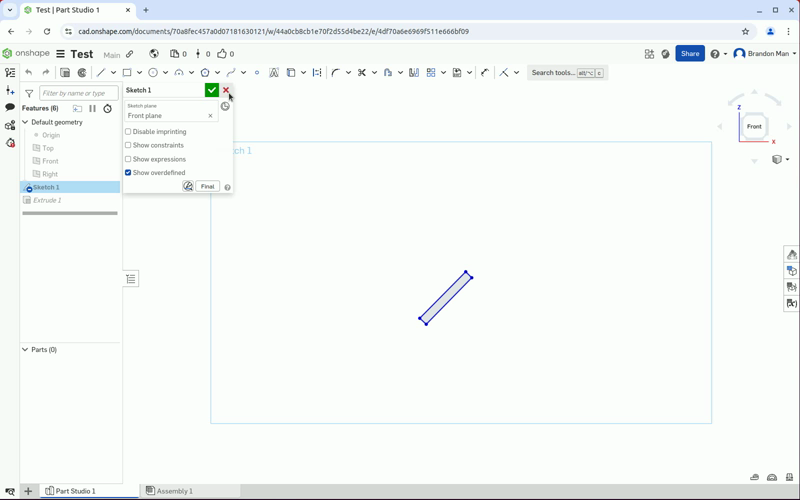
key(shift+s)
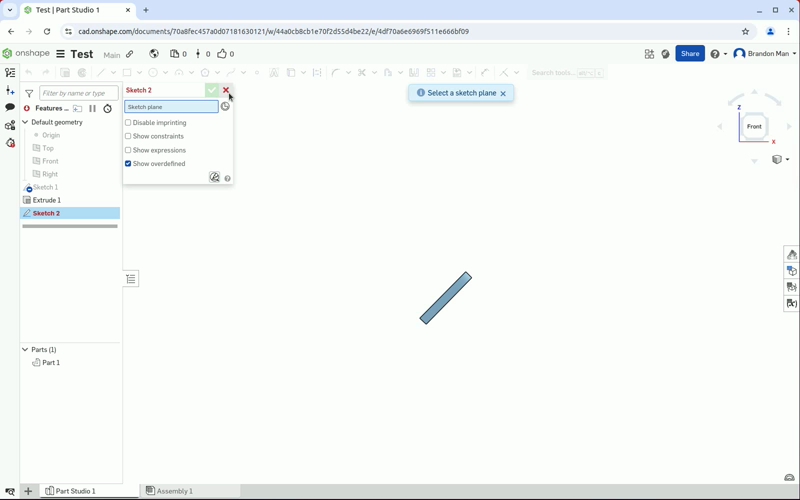
mouse_move(73, 163)
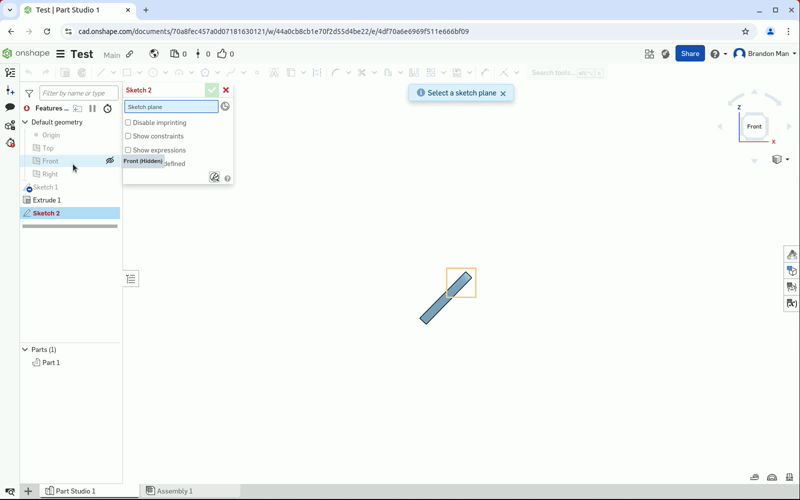
click(73, 163)
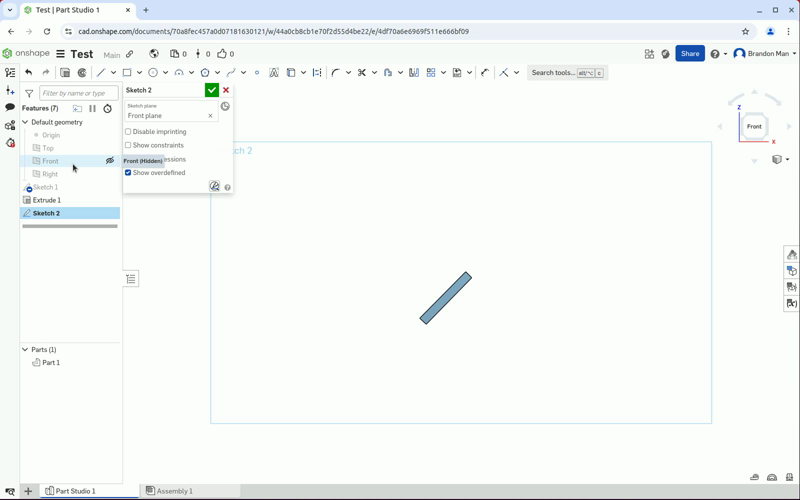
mouse_move(73, 352)
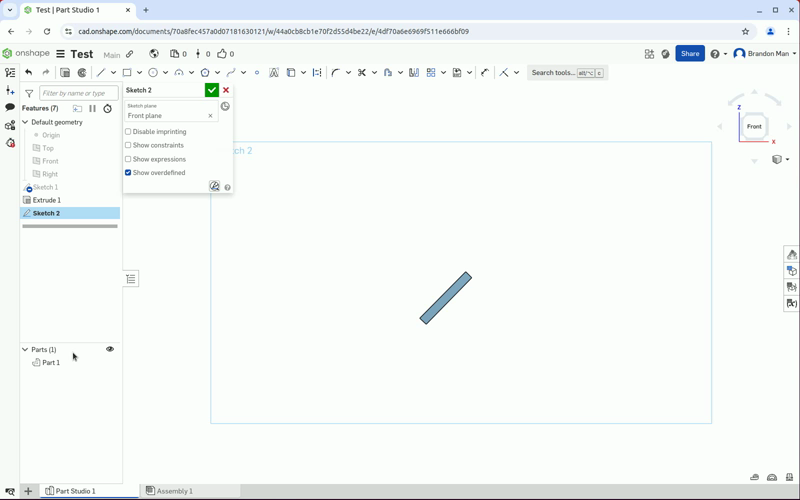
key(y)
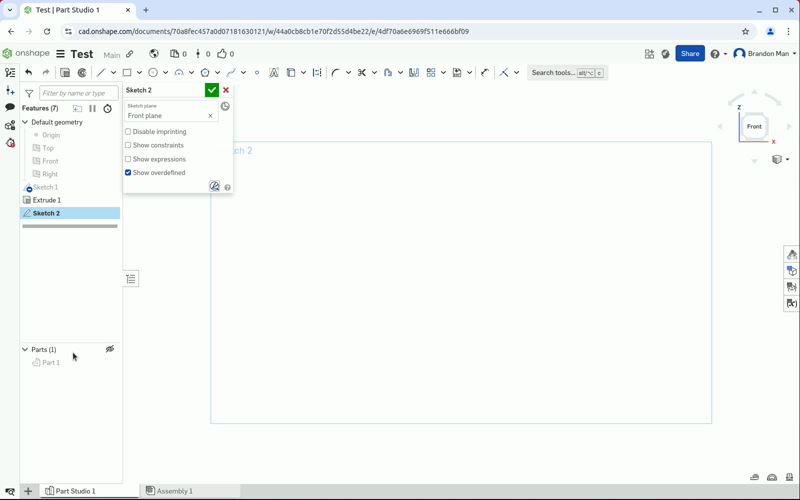
key(l)
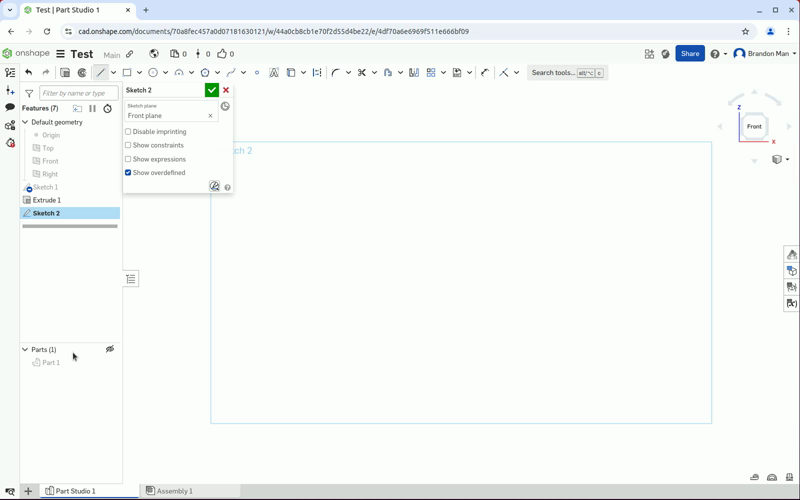
key_down(shift)
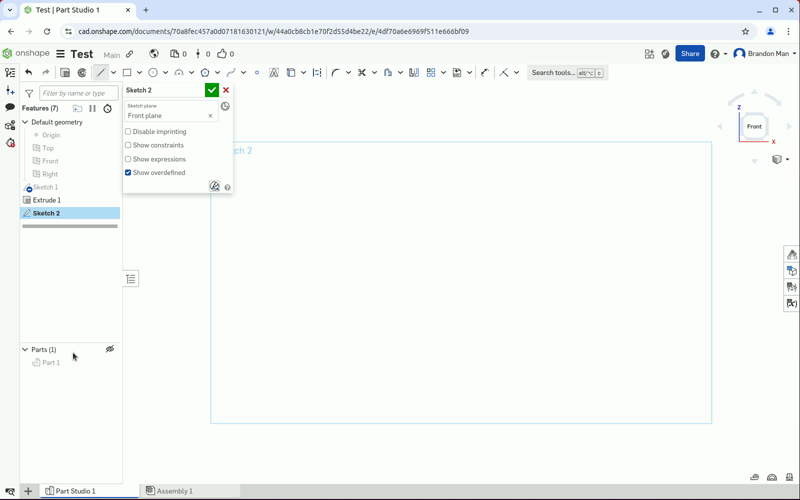
mouse_move(464, 284)
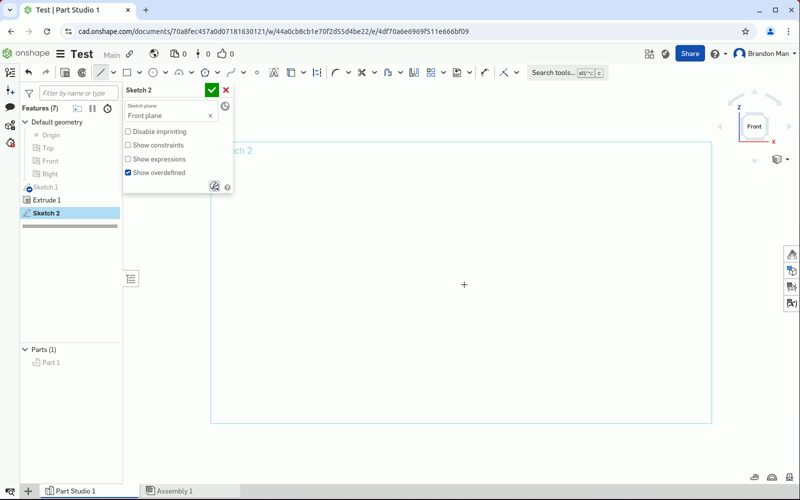
click(464, 284)
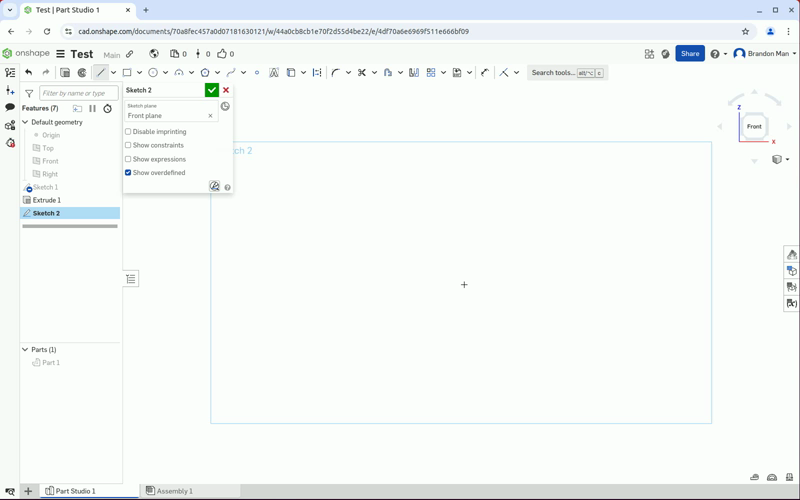
key_up(shift)
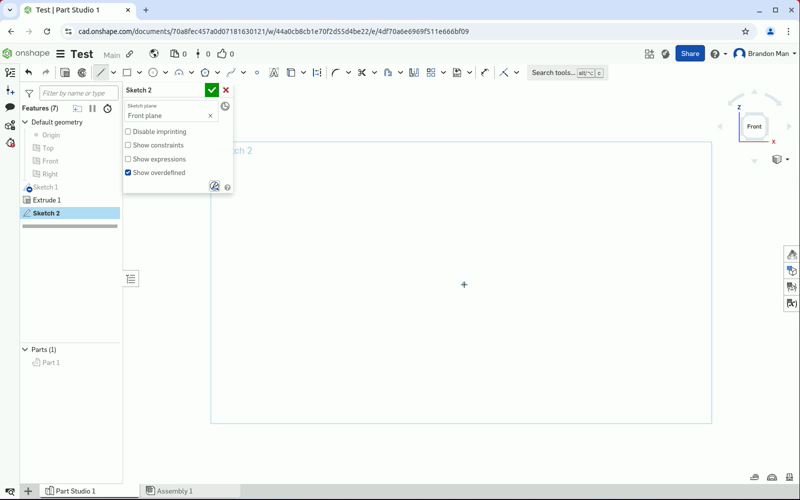
key_down(shift)
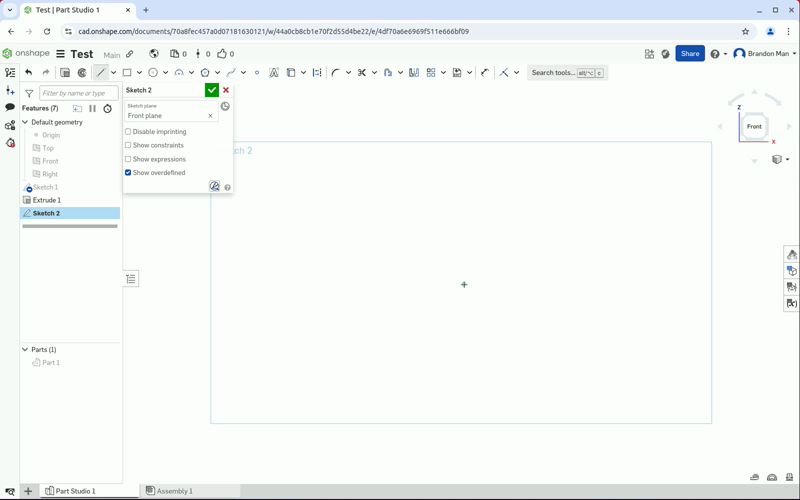
mouse_move(494, 284)
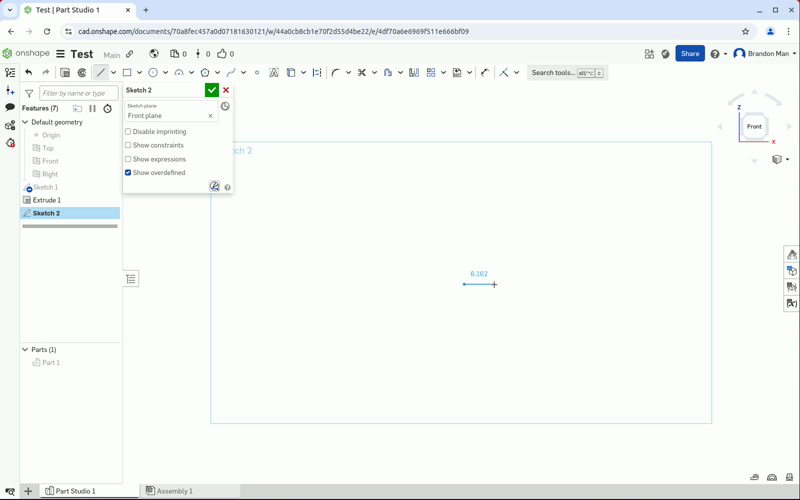
mouse_move(504, 324)
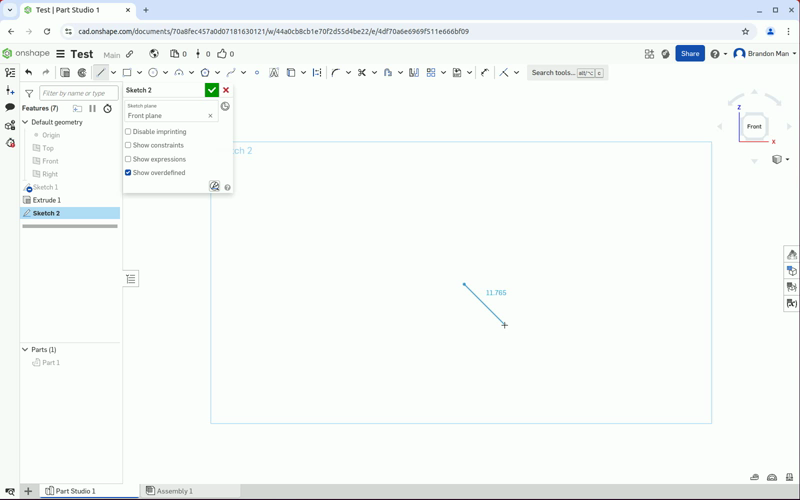
click(504, 324)
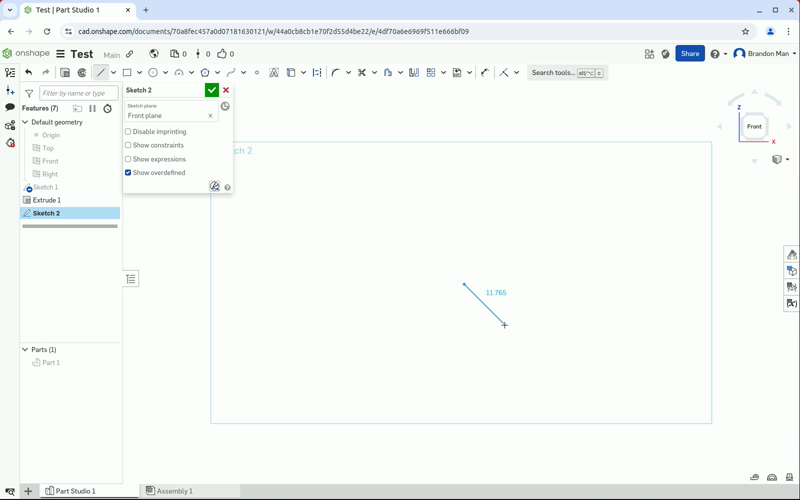
key_up(shift)
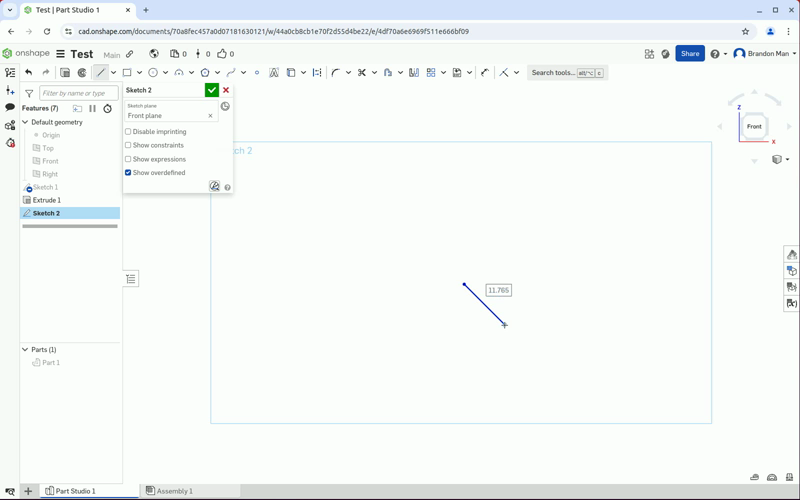
key_down(shift)
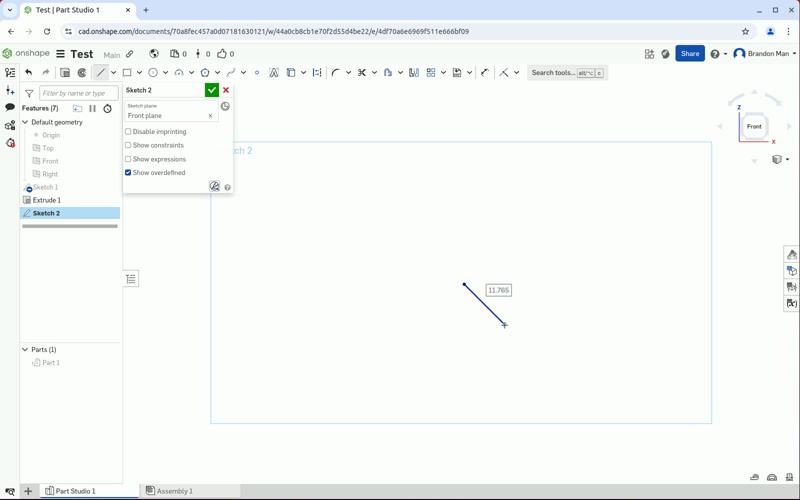
mouse_move(534, 324)
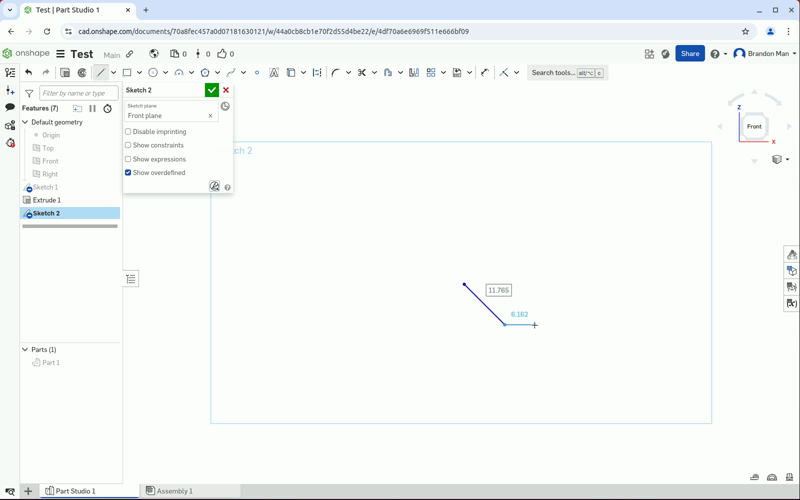
mouse_move(510, 318)
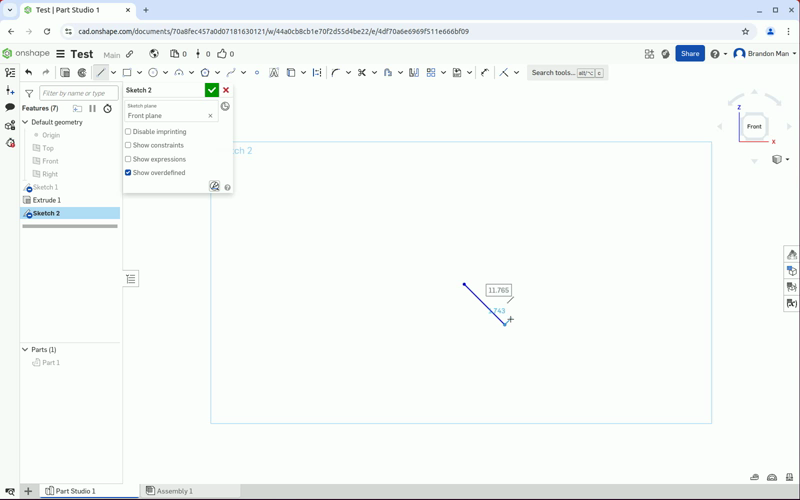
click(510, 318)
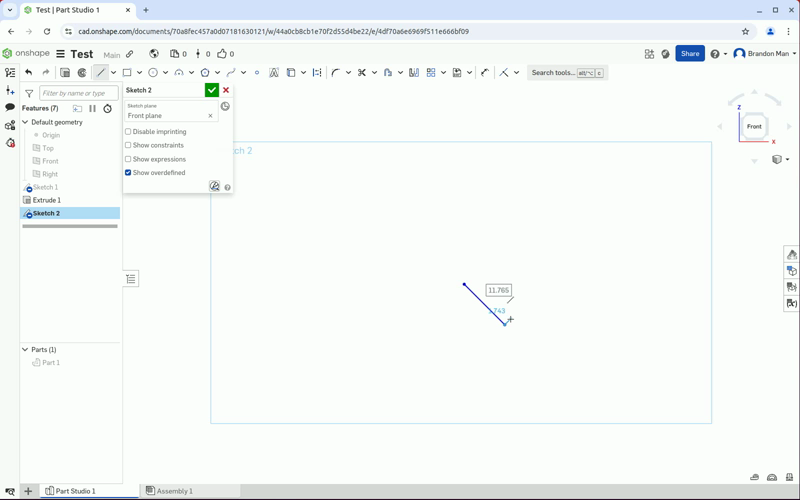
key_up(shift)
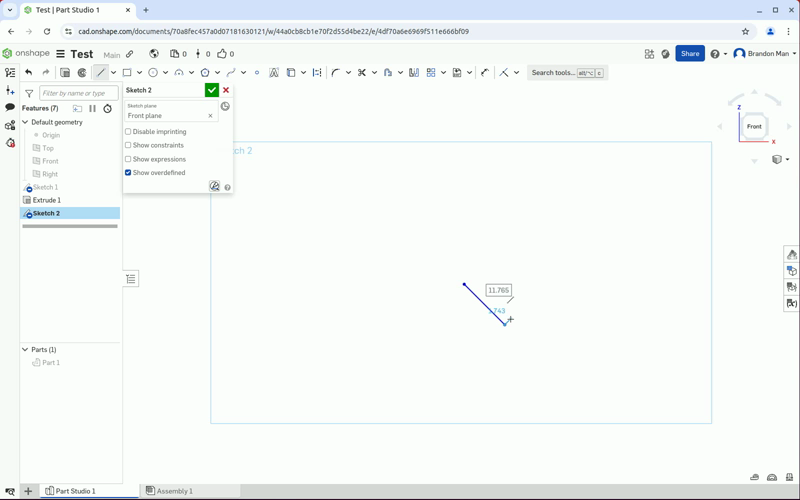
key_down(shift)
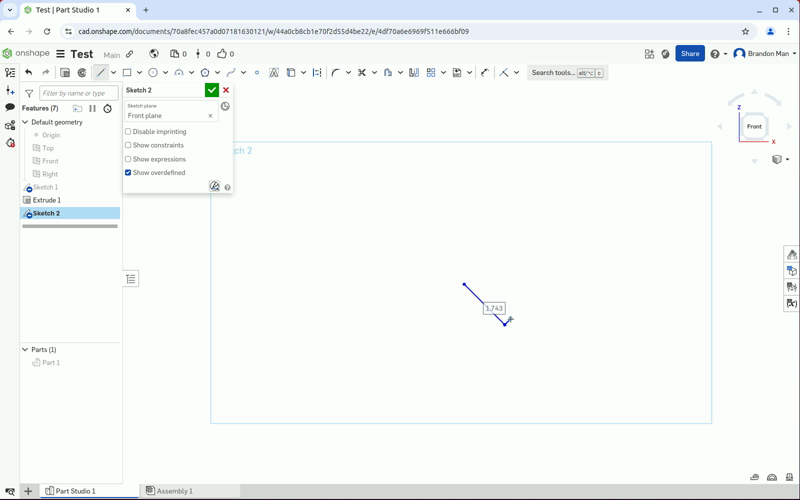
mouse_move(540, 318)
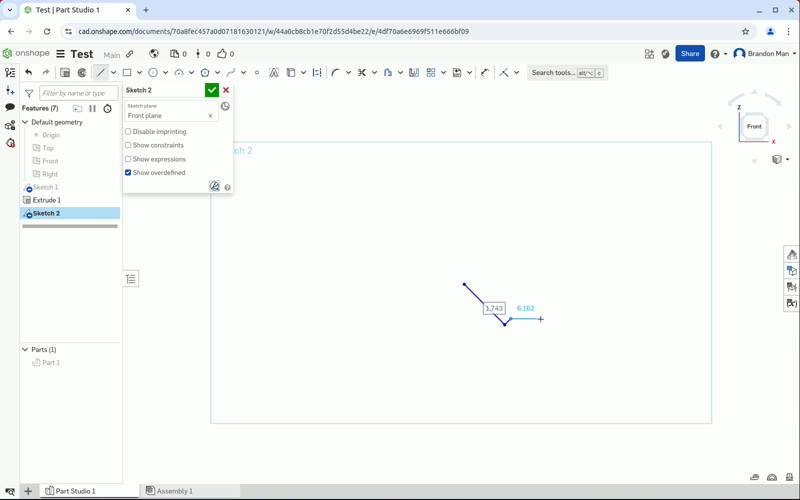
mouse_move(470, 278)
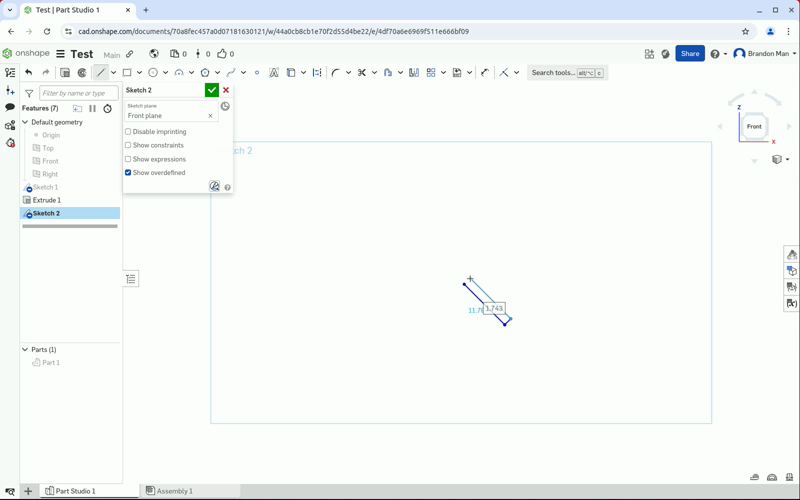
click(470, 278)
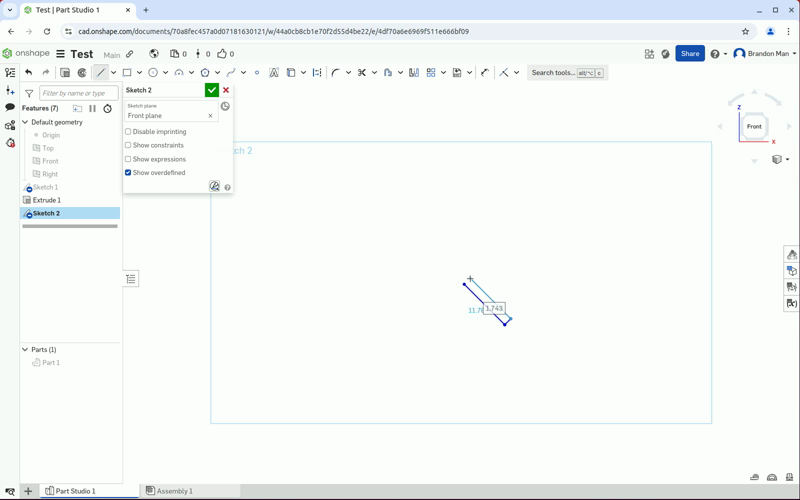
key_up(shift)
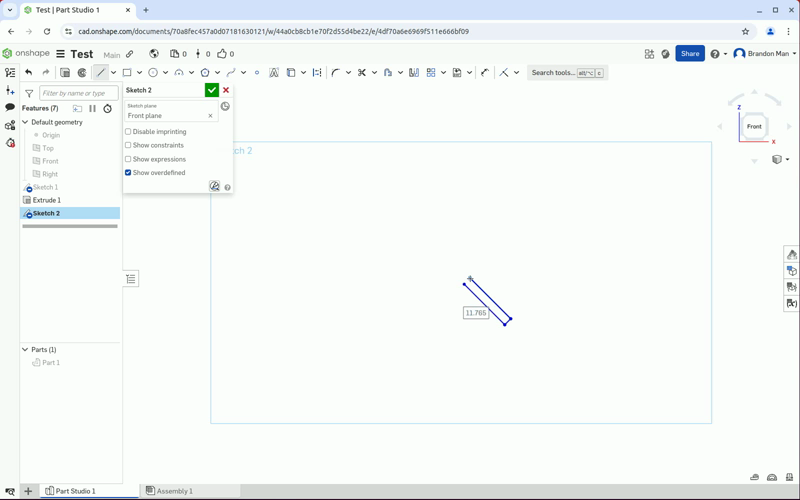
mouse_move(500, 278)
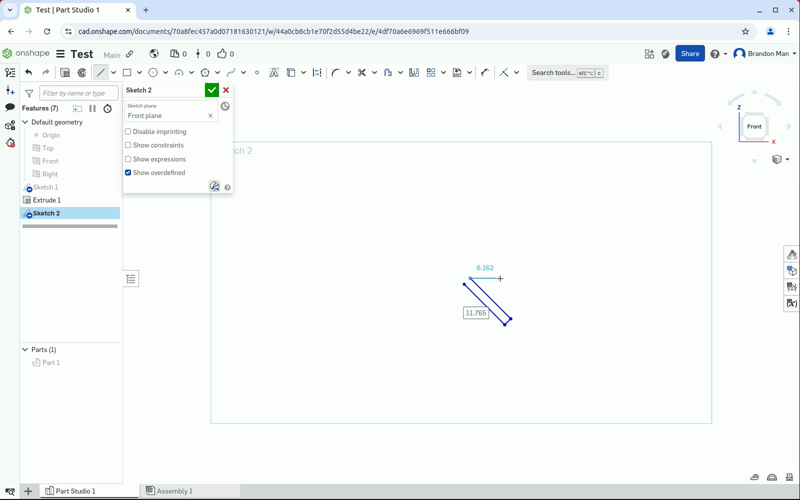
key_down(shift)
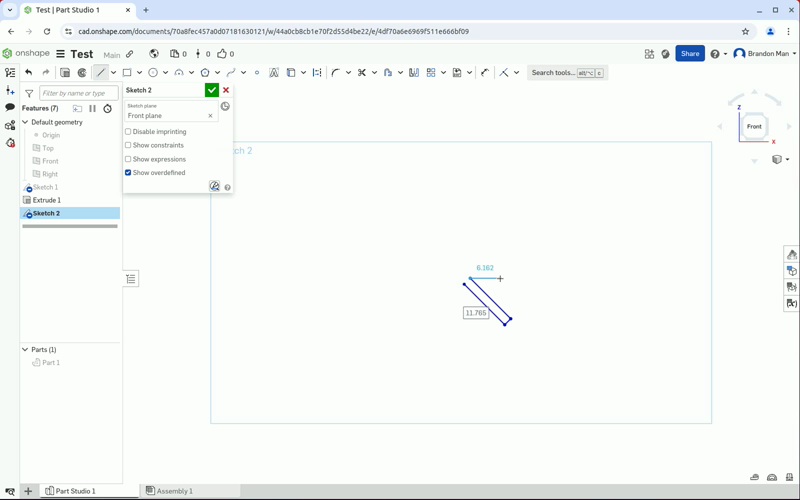
mouse_move(464, 284)
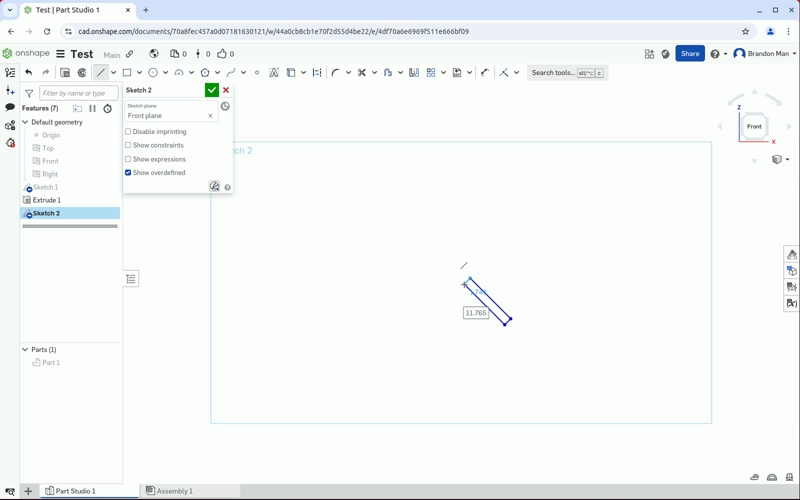
key_up(shift)
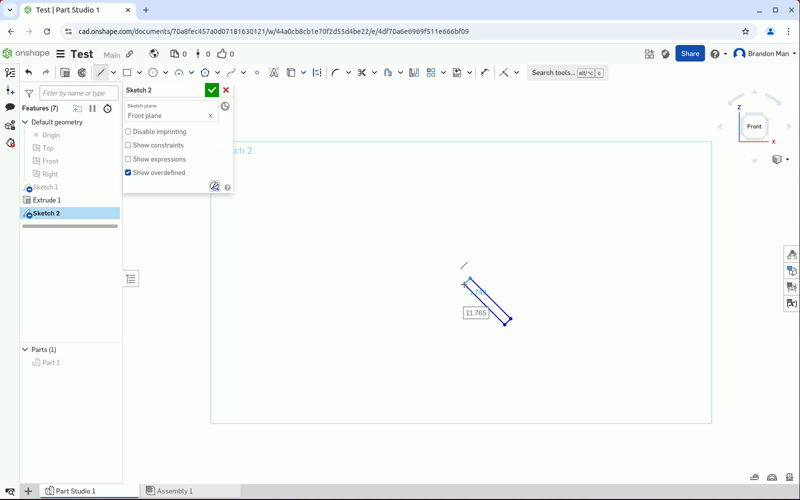
click(464, 284)
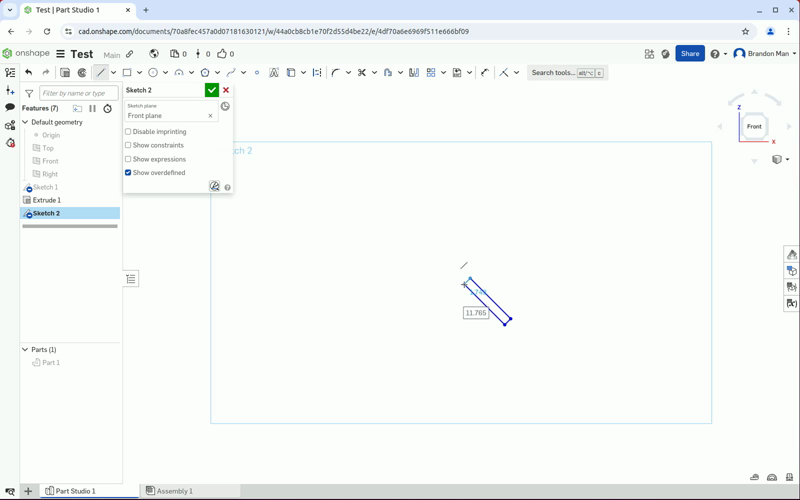
key(esc)
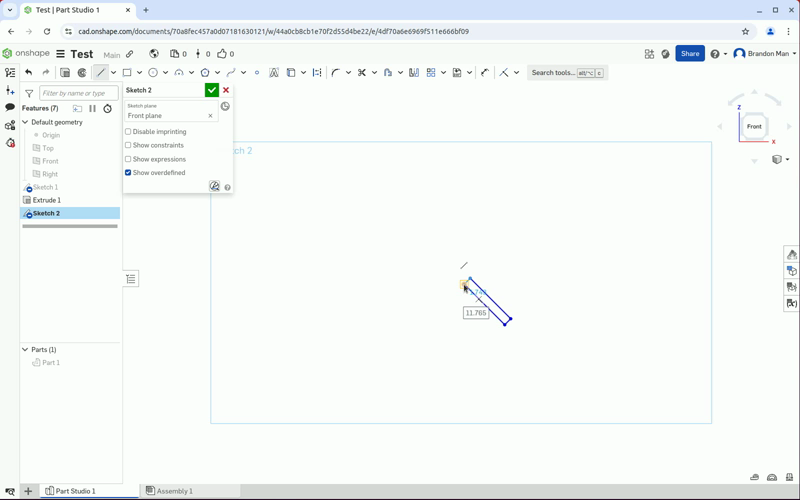
mouse_move(472, 282)
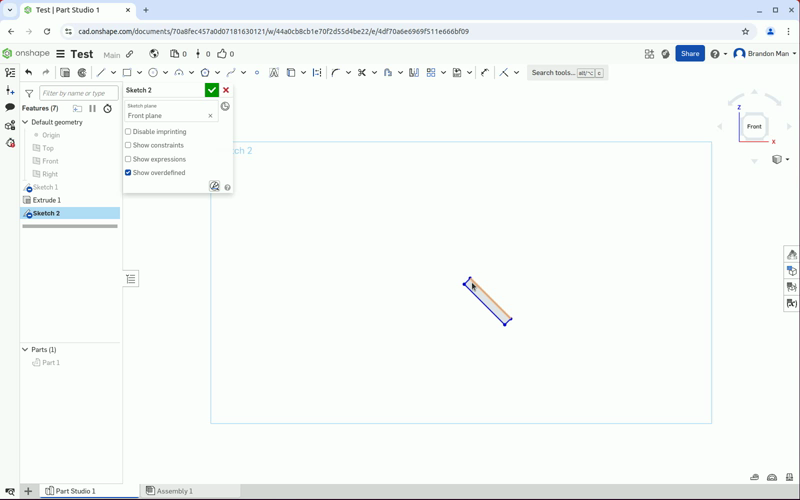
scroll(6)
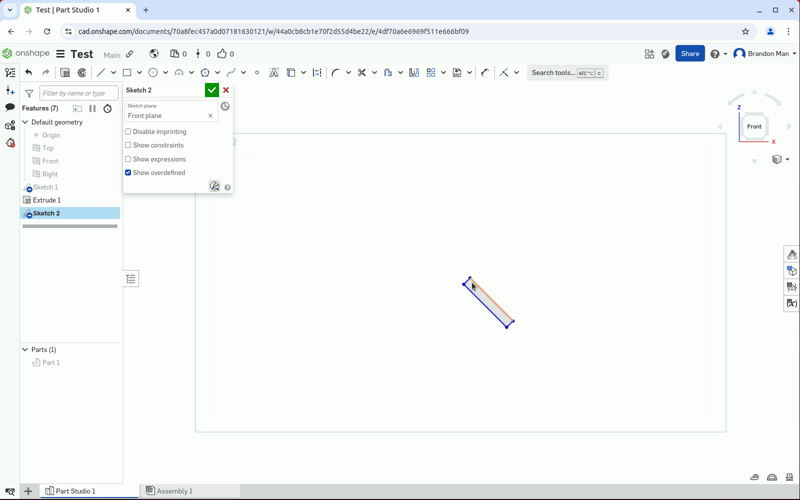
scroll(6)
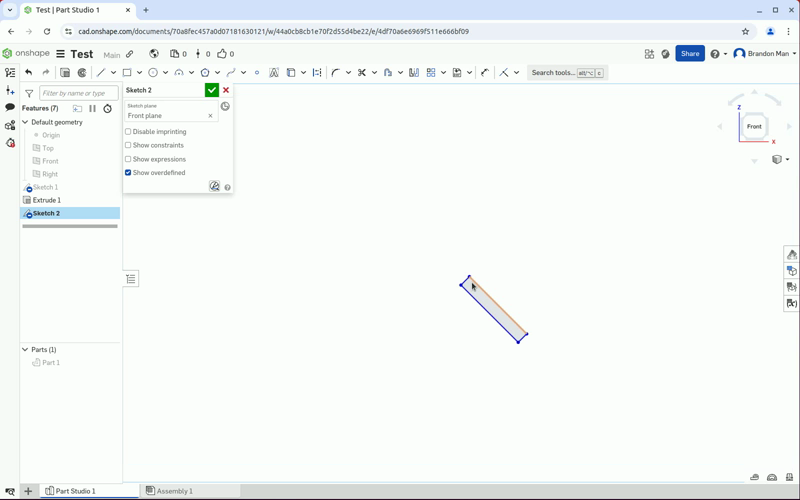
scroll(6)
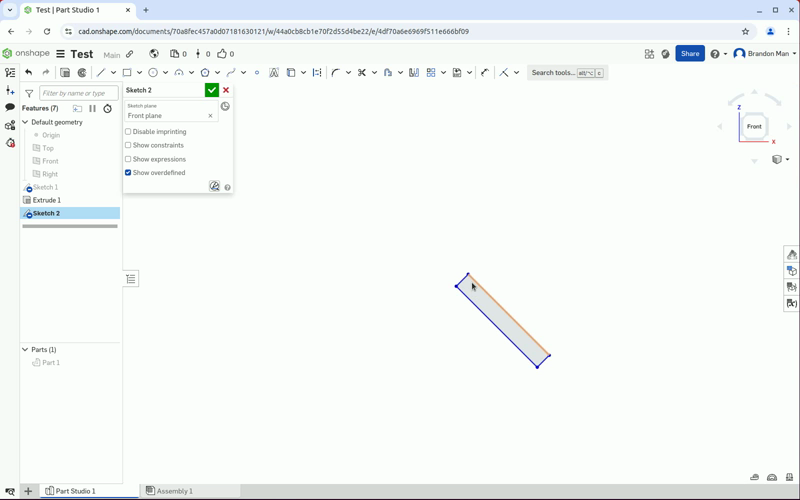
scroll(6)
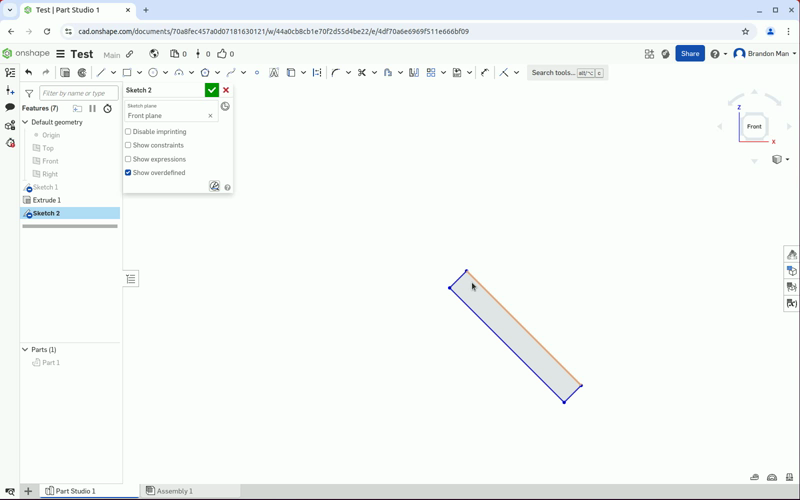
scroll(6)
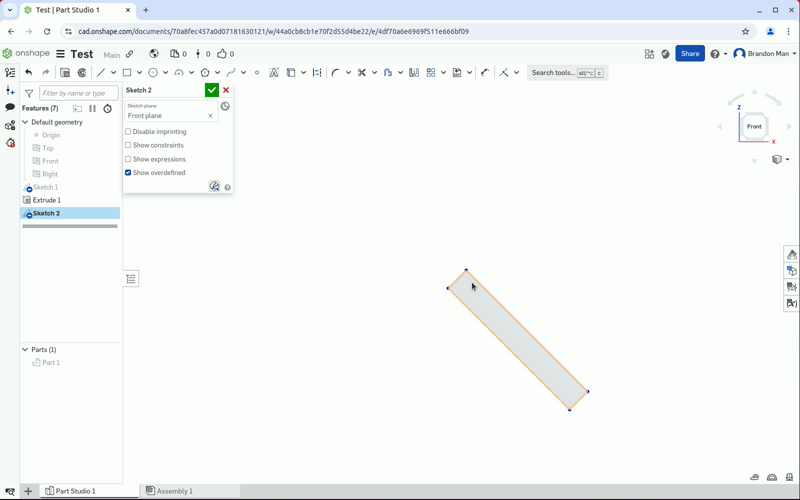
scroll(6)
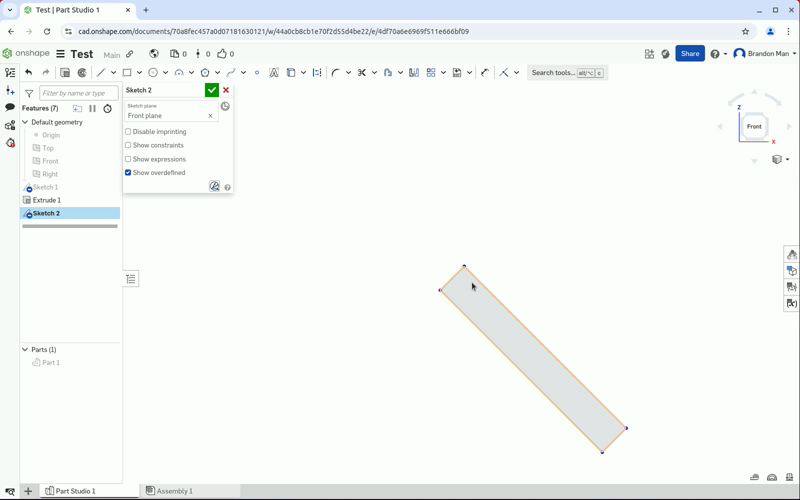
scroll(6)
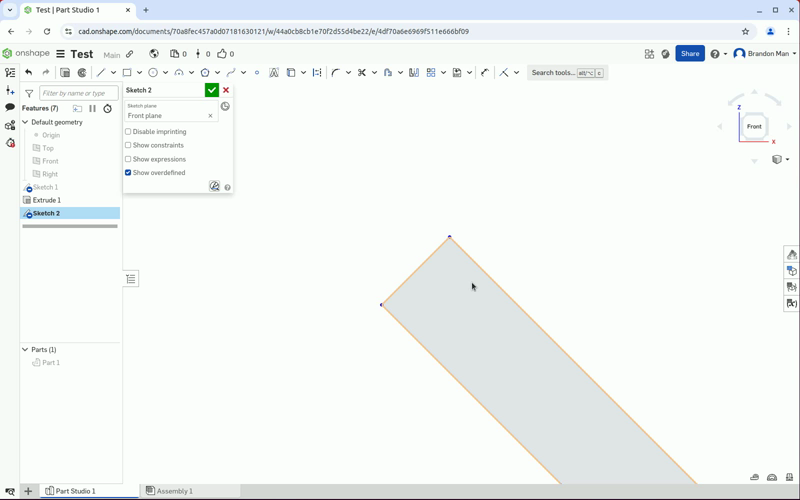
click(472, 282)
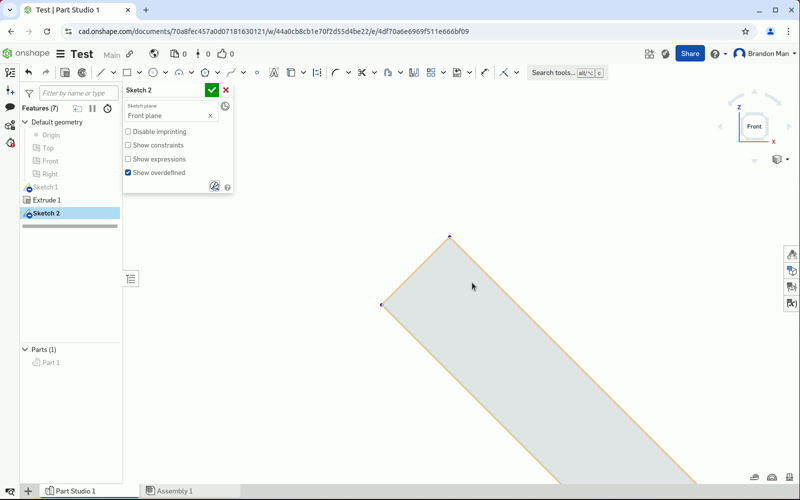
scroll(-6)
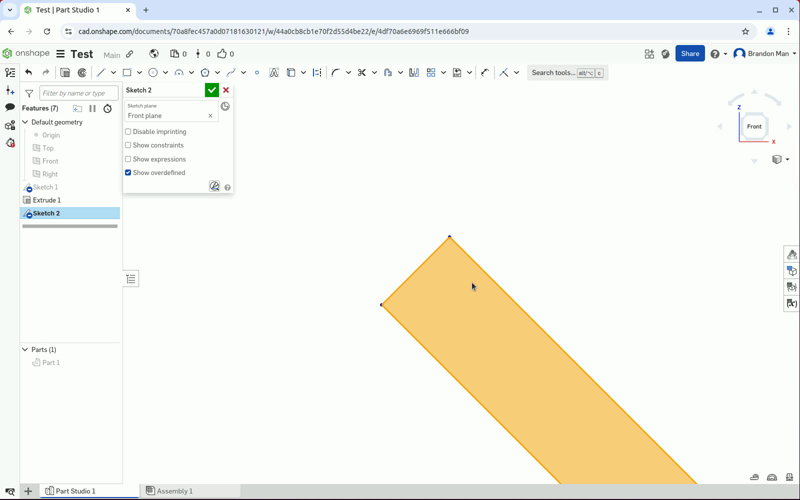
scroll(-6)
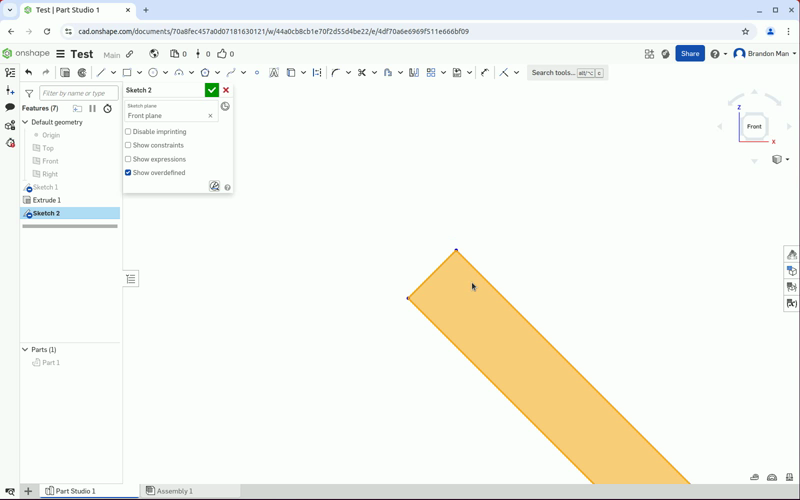
scroll(-6)
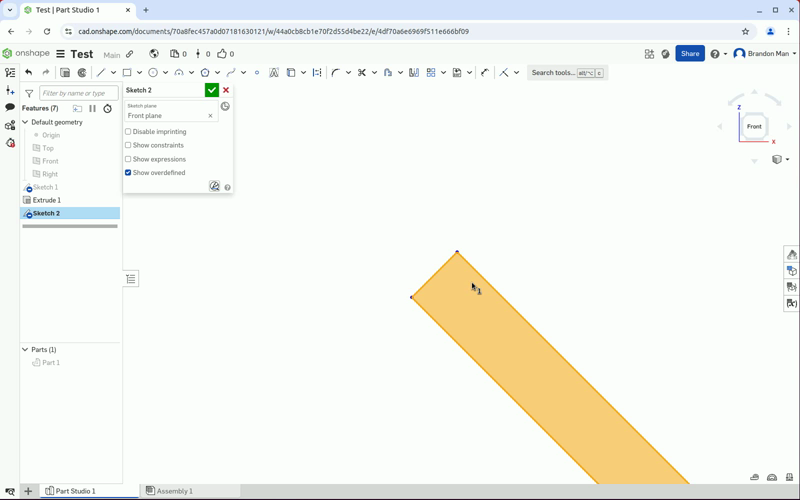
scroll(-6)
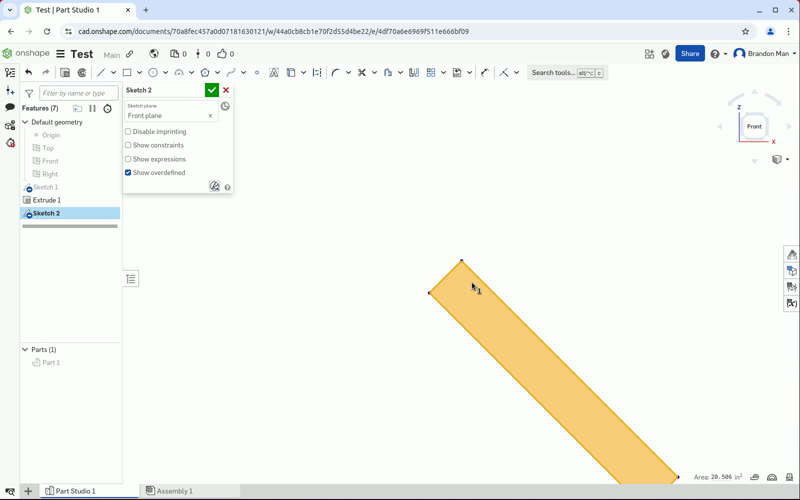
scroll(-6)
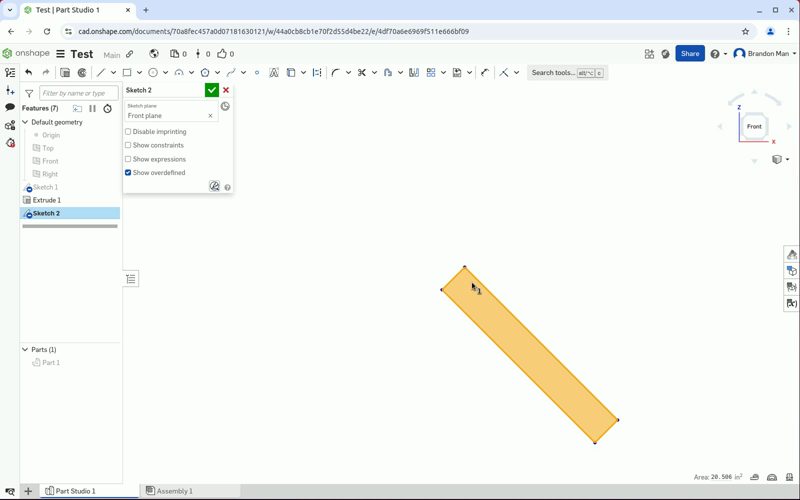
scroll(-6)
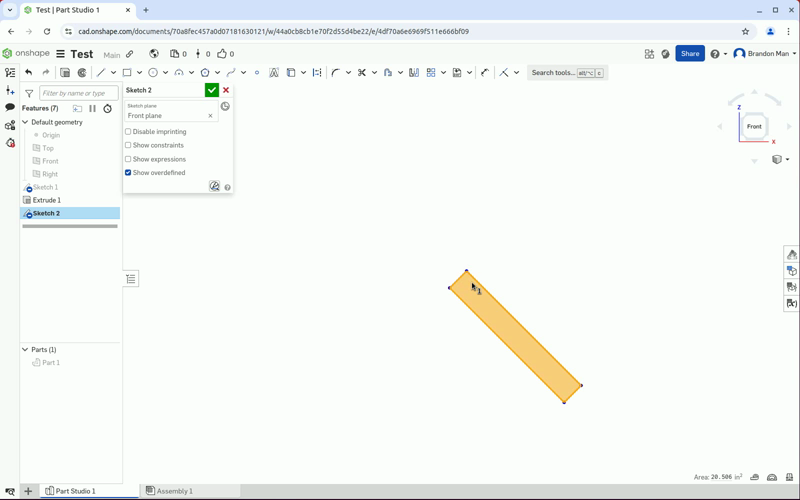
scroll(-6)
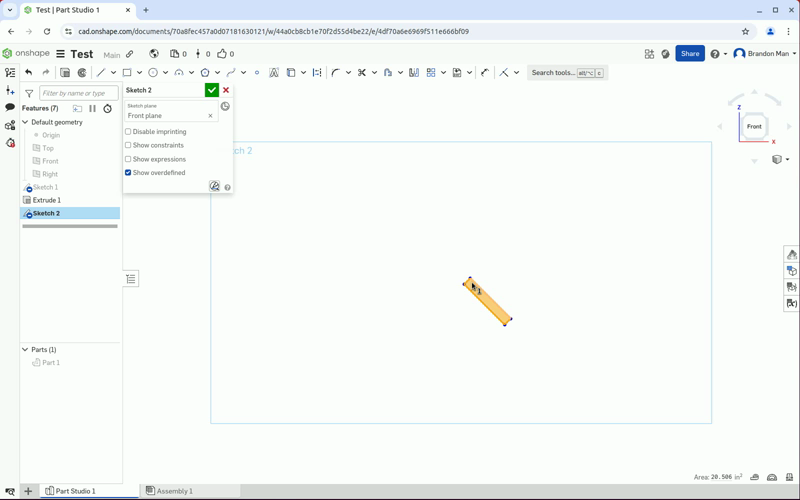
mouse_move(73, 352)
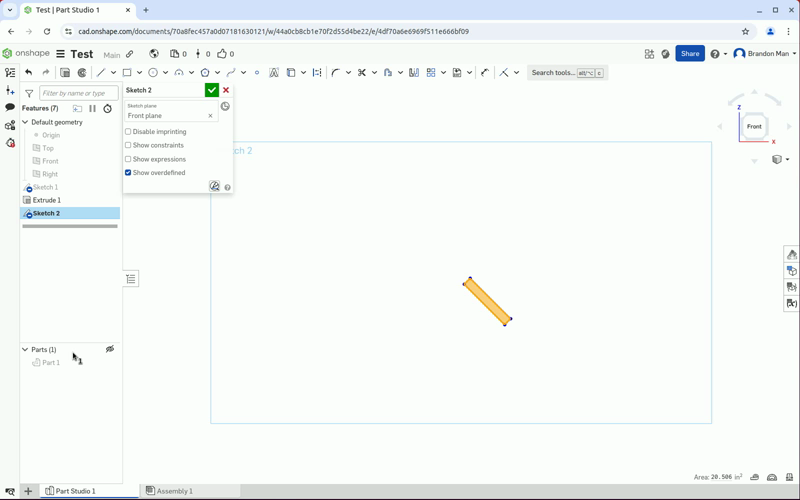
key(shift+y)
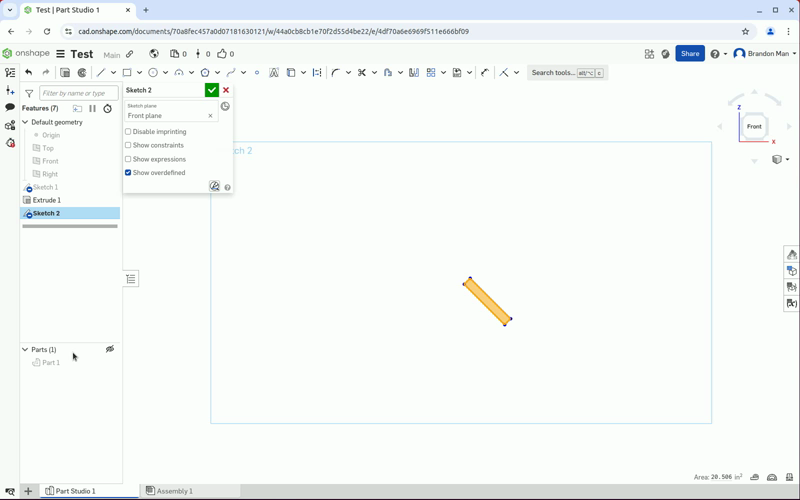
key(shift+e)
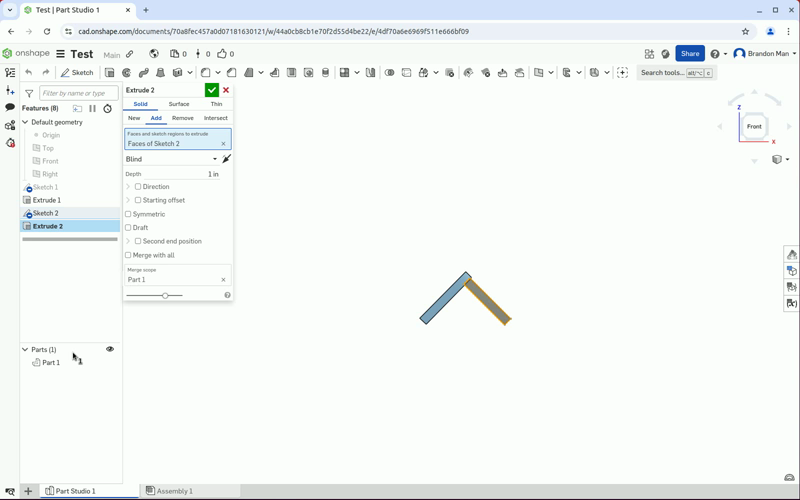
mouse_move(143, 106)
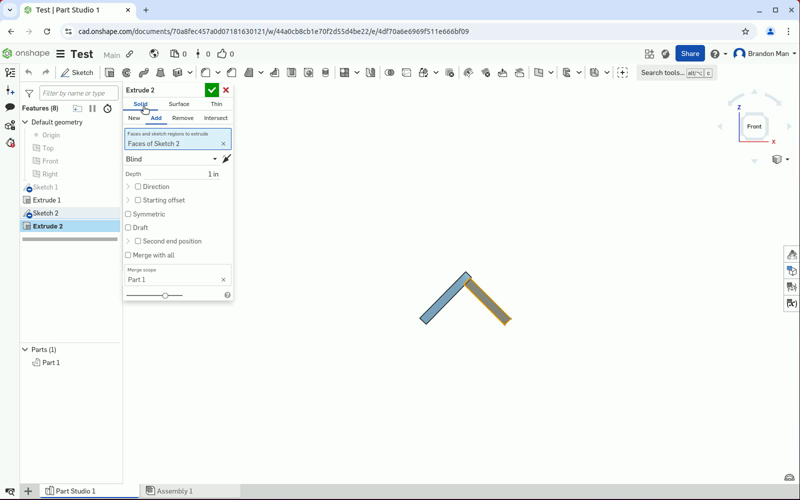
click(143, 106)
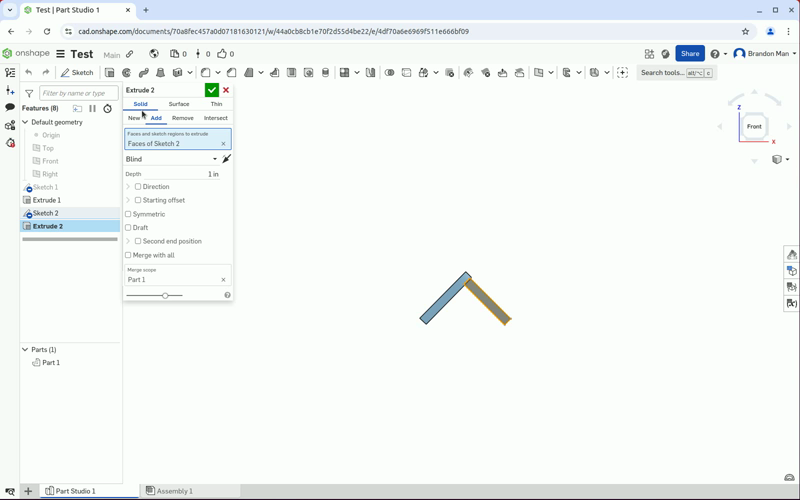
mouse_move(137, 120)
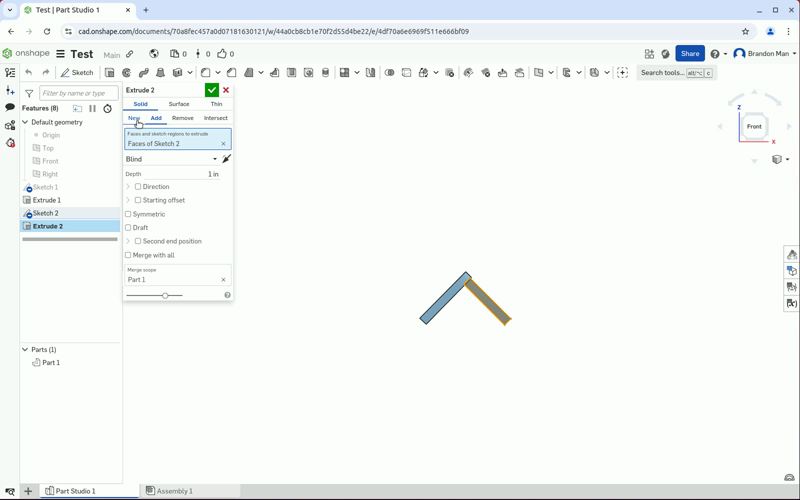
click(137, 120)
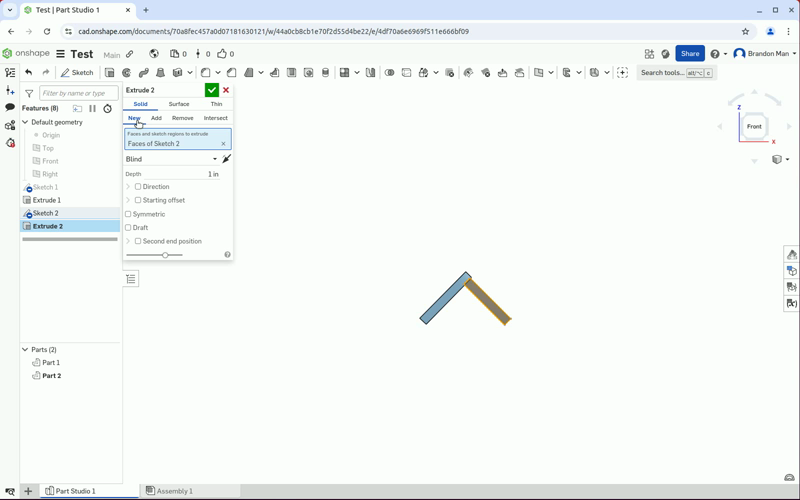
key(tab, 4)
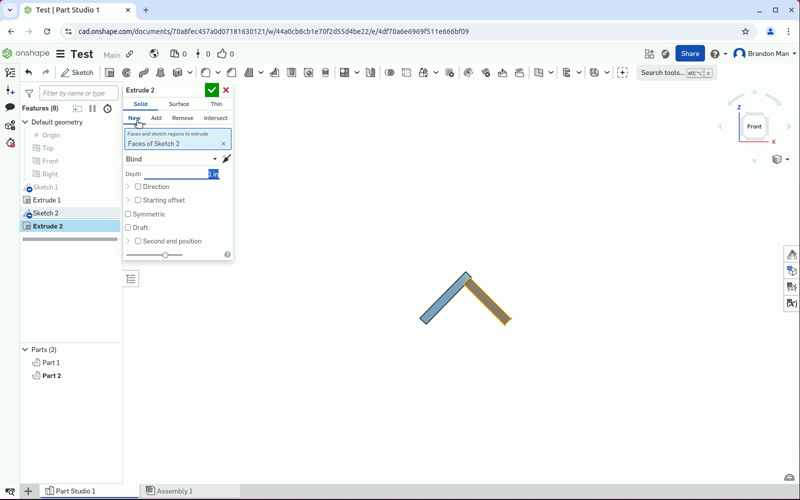
text(23.108)
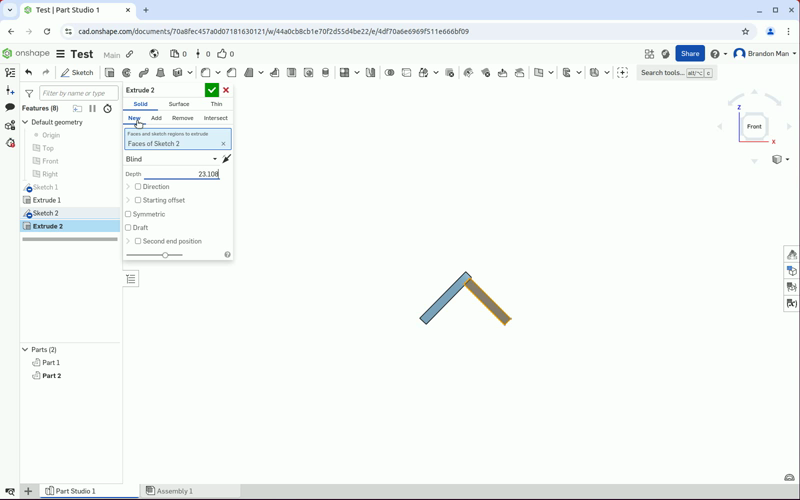
key(enter)
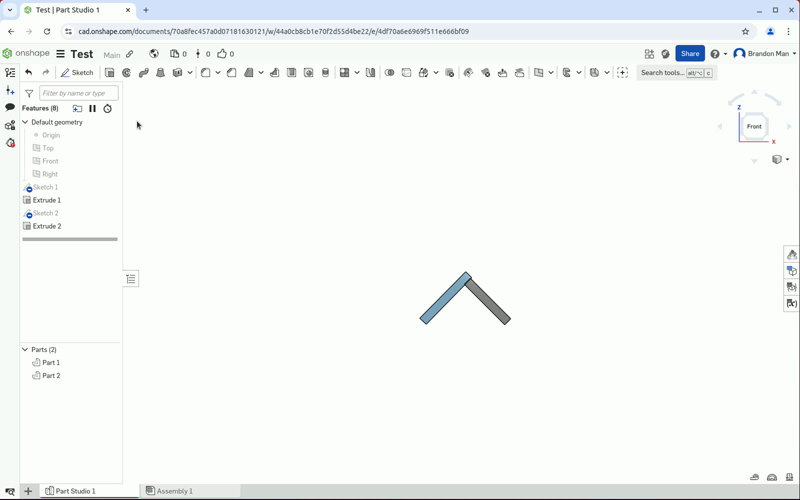
key(shift+h)
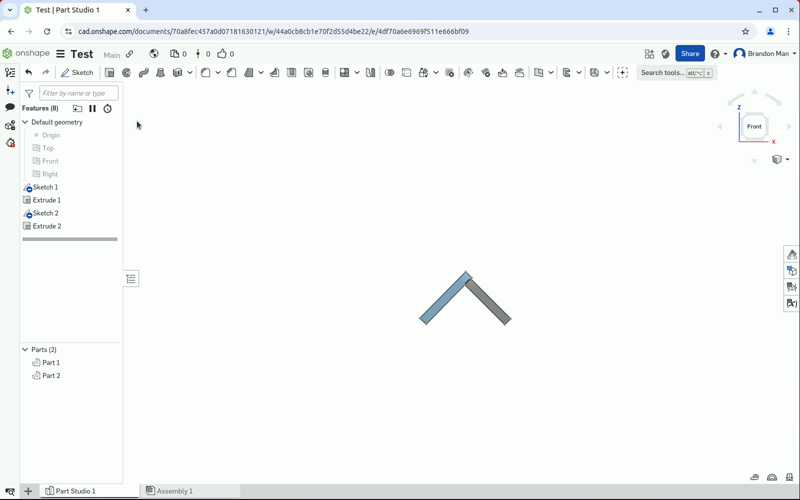
key(shift+h)
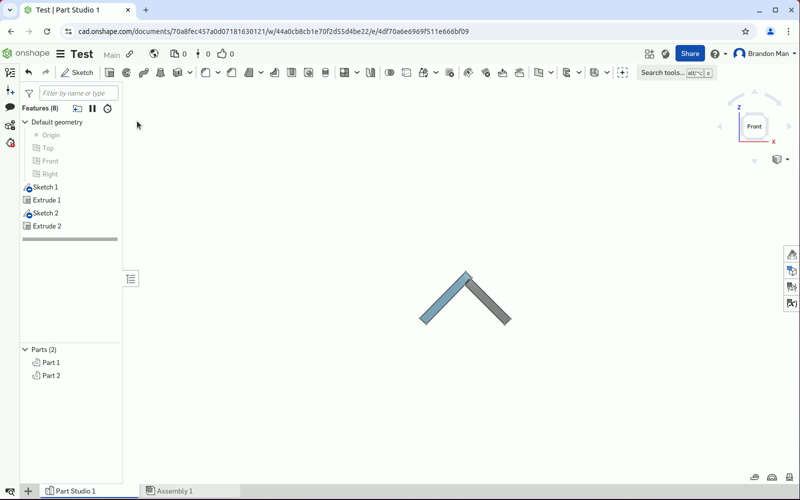
key(shift+7)
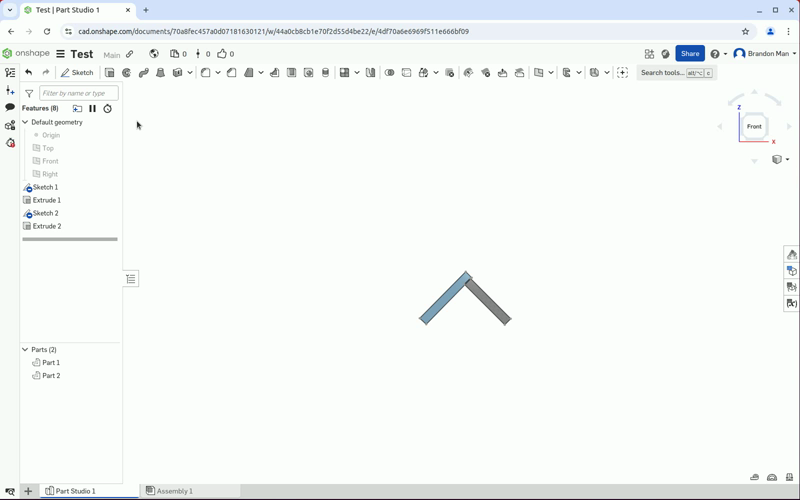
key(left, 2)
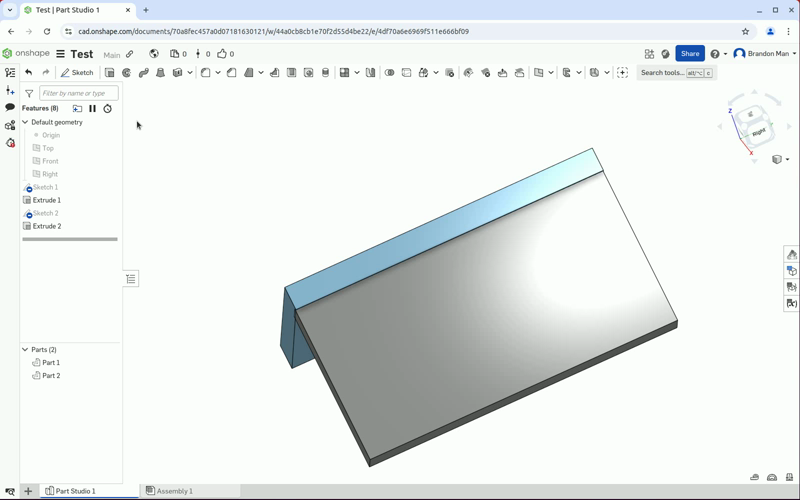
key(down, 2)
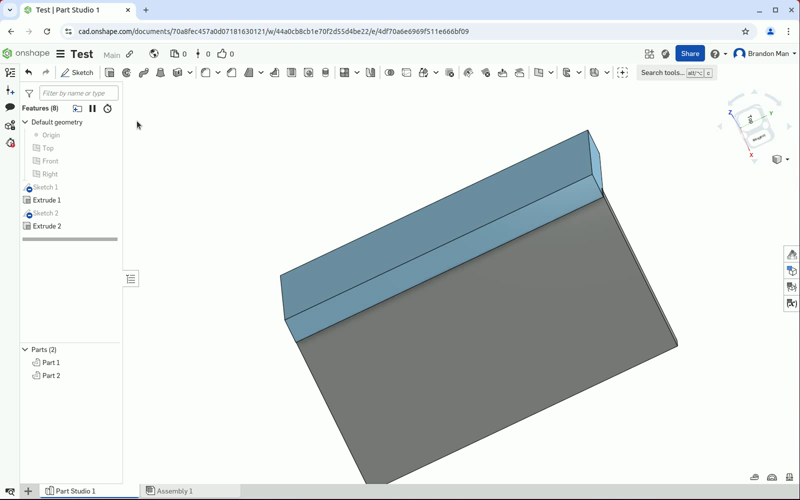
key(up, 2)
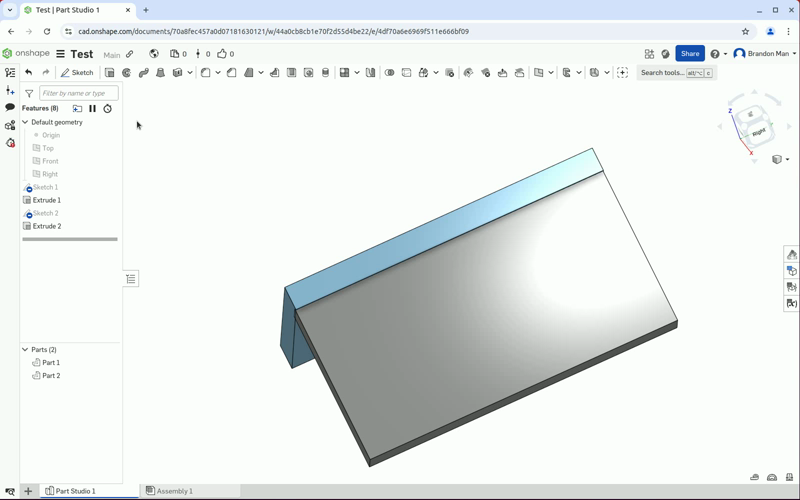
key(right, 2)
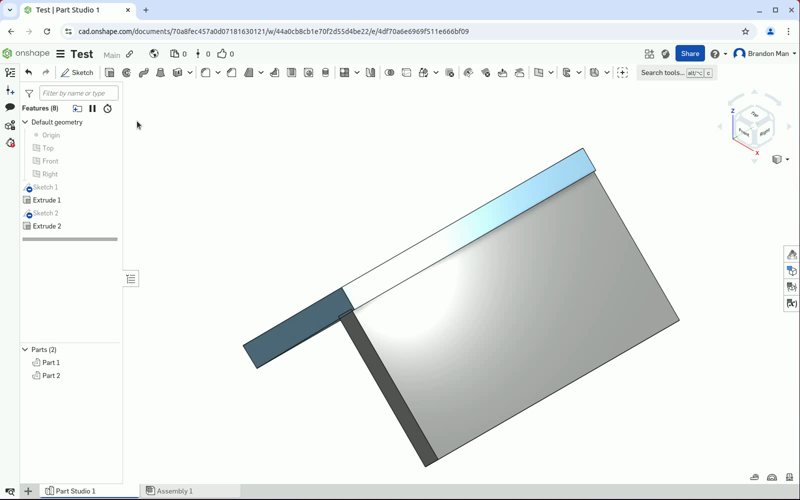
mouse_move(73, 189)
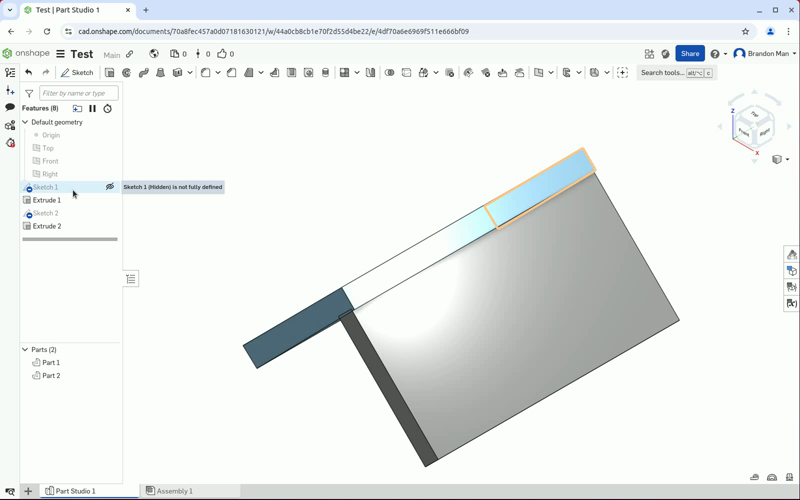
click(73, 189)